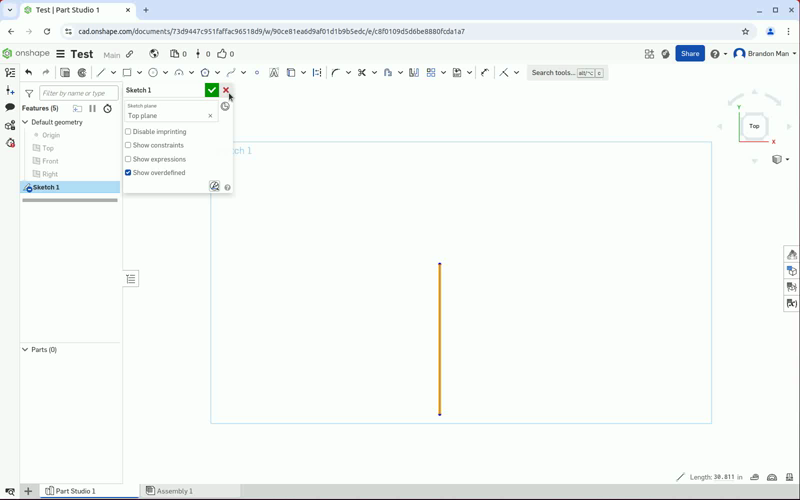
key(shift+h)
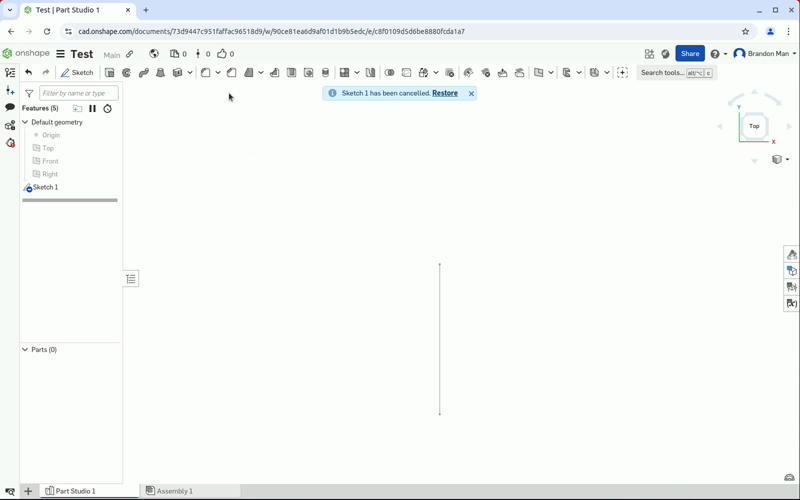
key(shift+s)
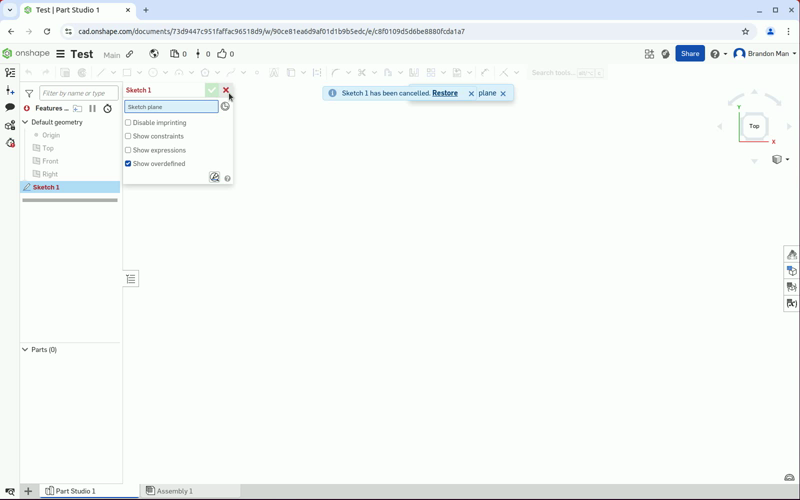
mouse_move(73, 150)
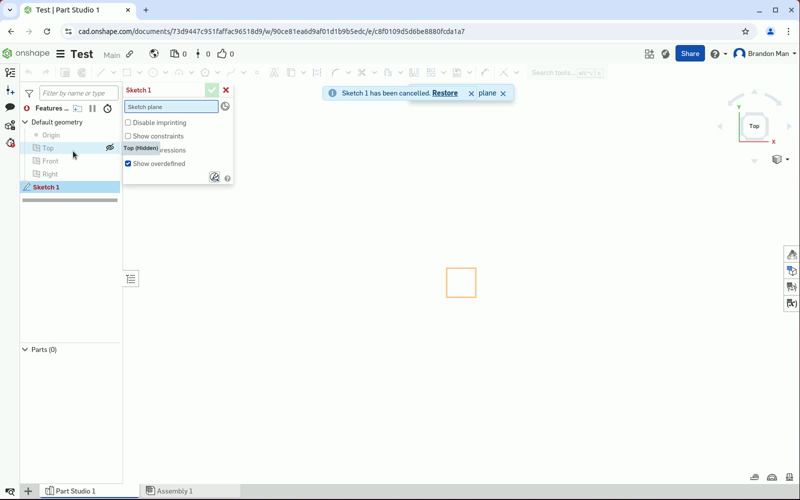
click(73, 150)
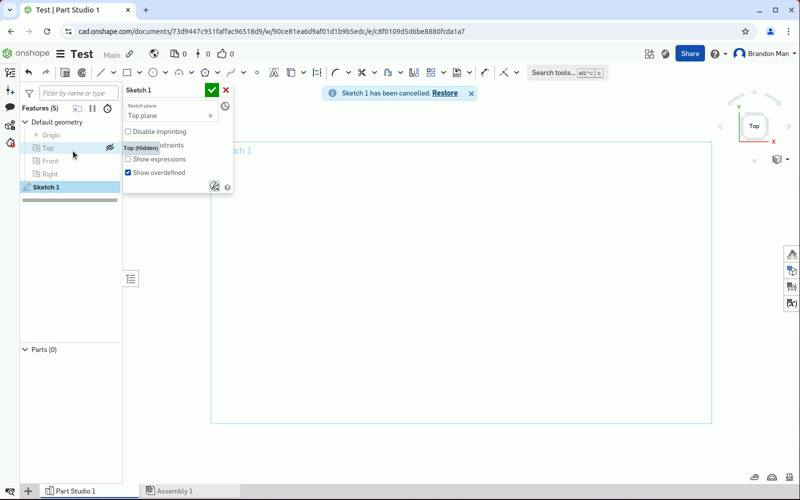
mouse_move(73, 352)
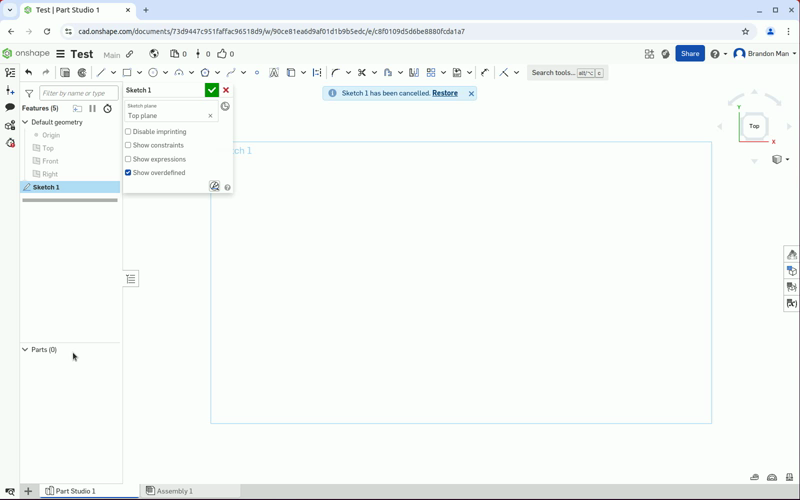
key(y)
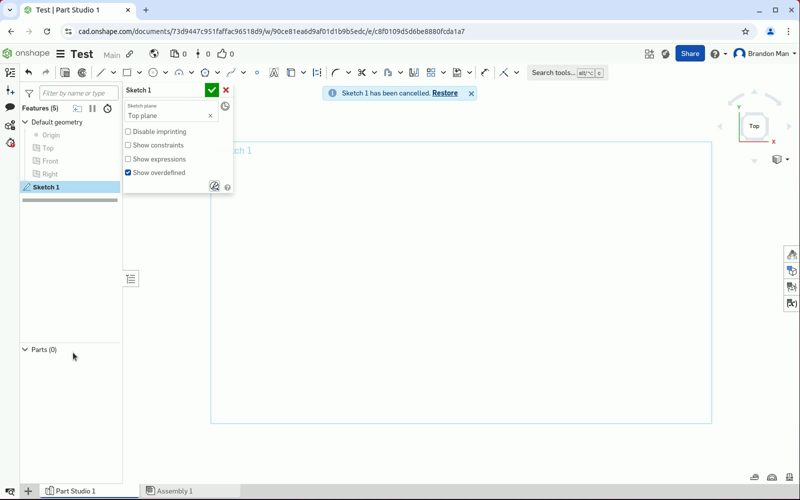
key(l)
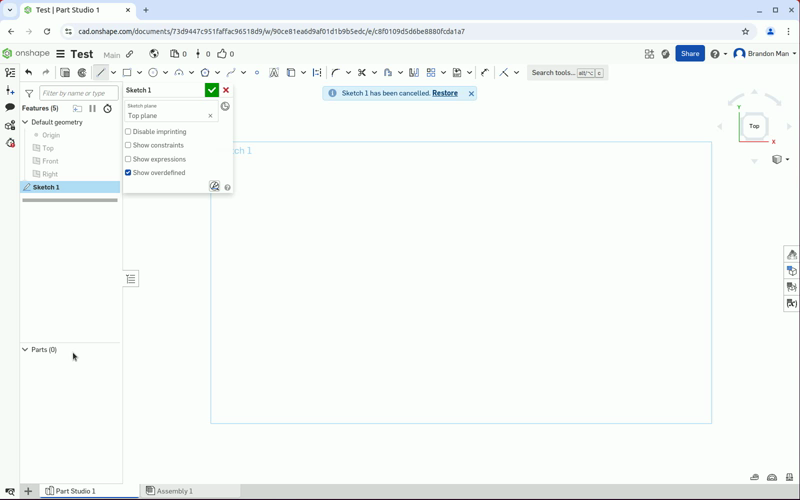
key_down(shift)
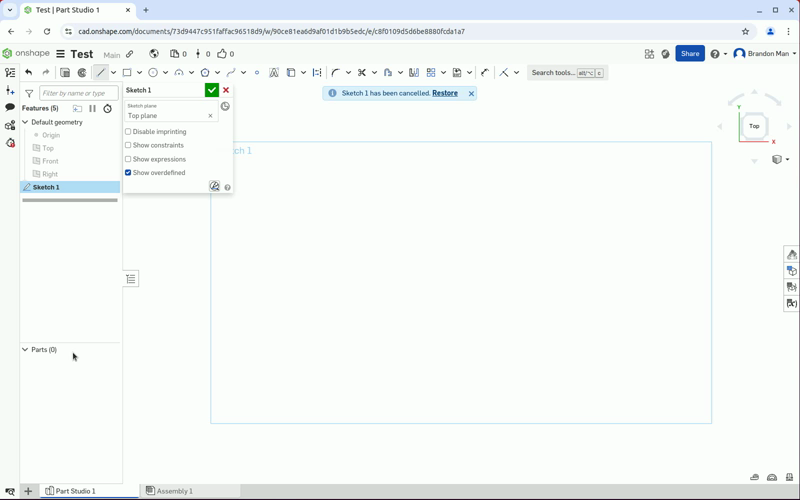
mouse_move(348, 339)
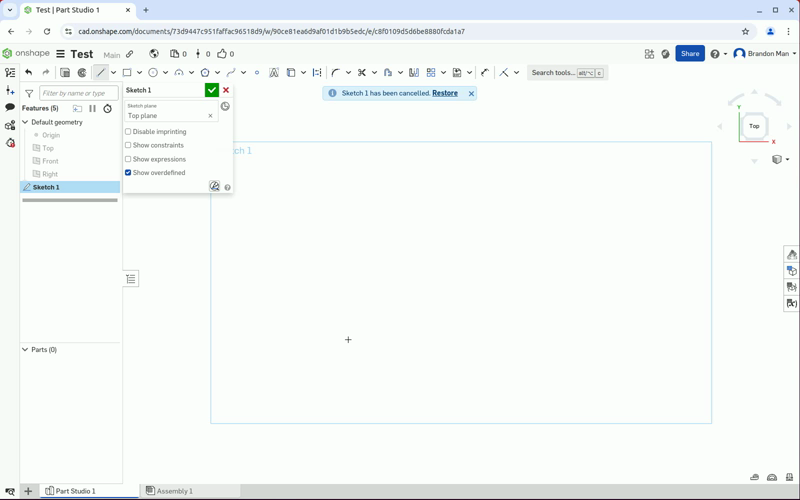
click(348, 339)
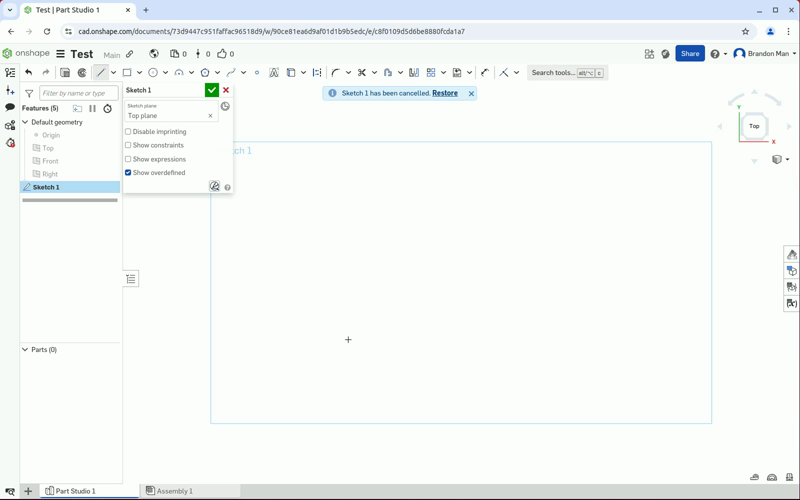
key_up(shift)
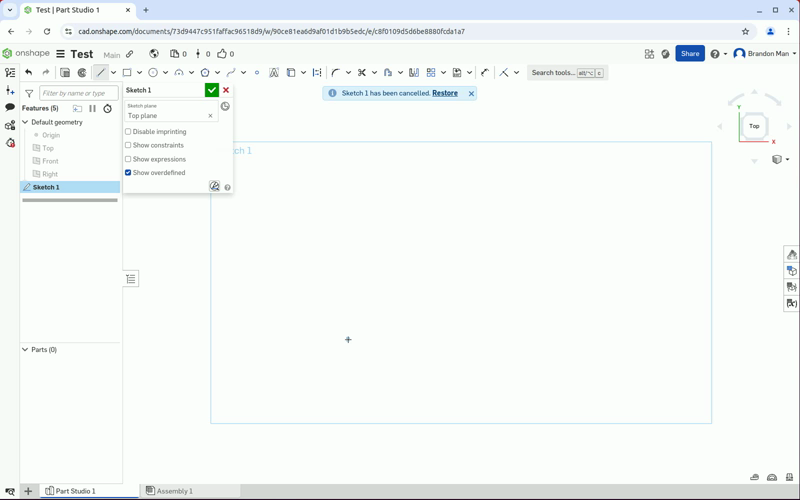
key_down(shift)
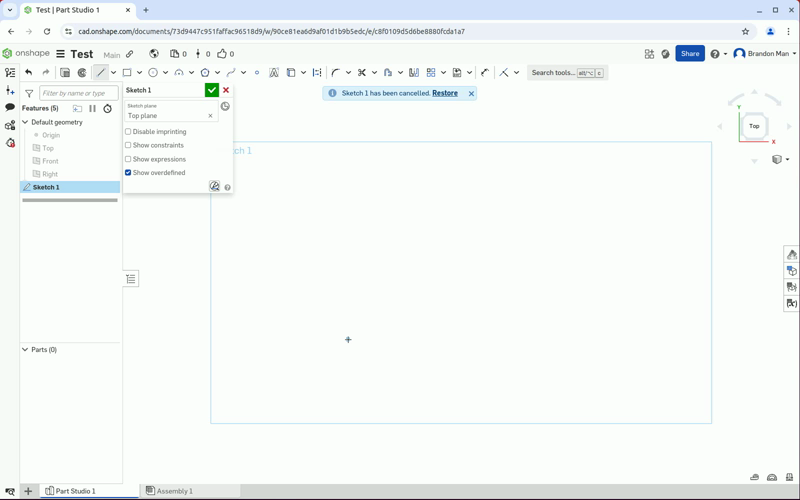
mouse_move(572, 339)
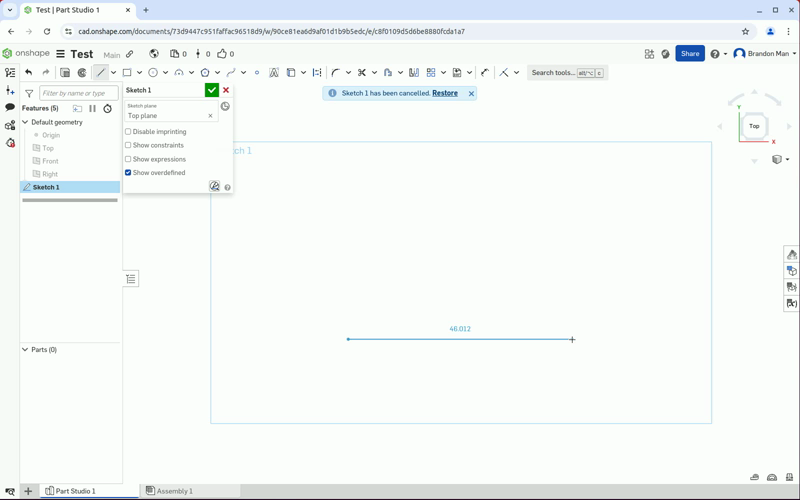
click(572, 339)
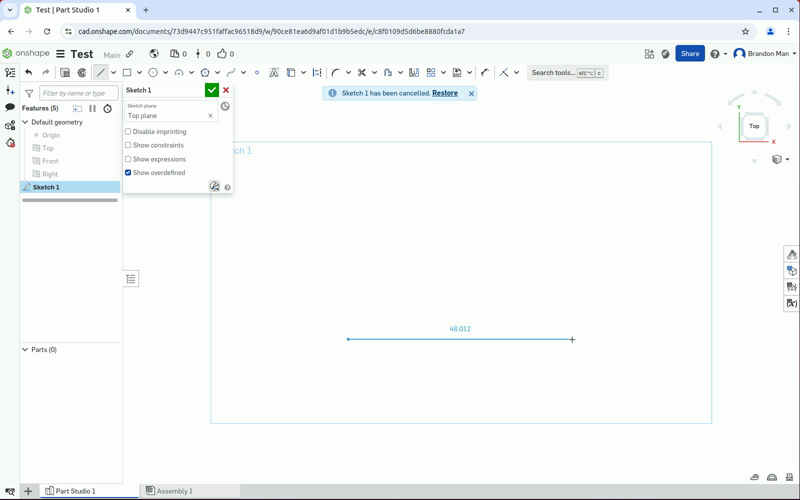
key_up(shift)
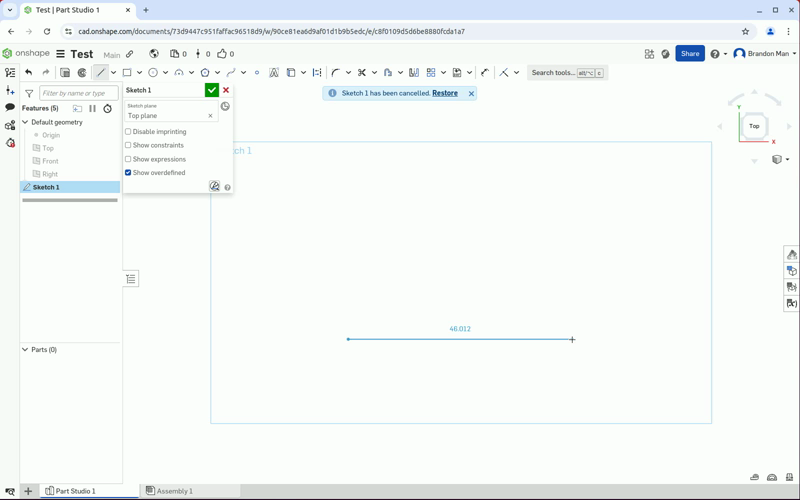
key_down(shift)
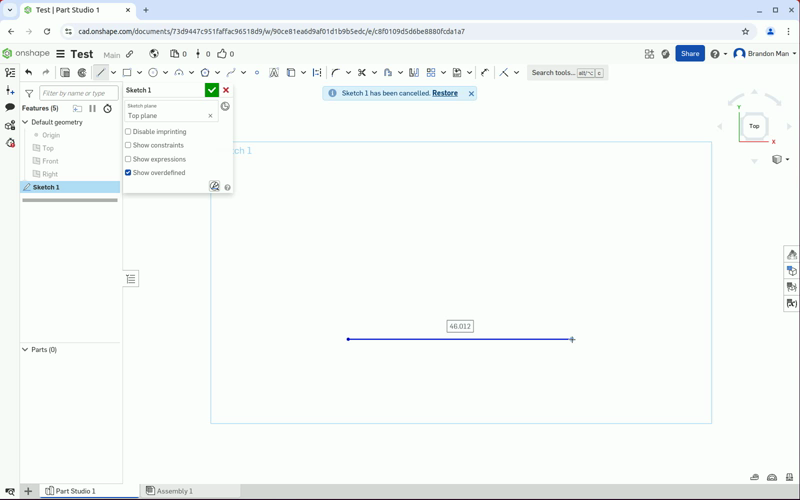
mouse_move(572, 226)
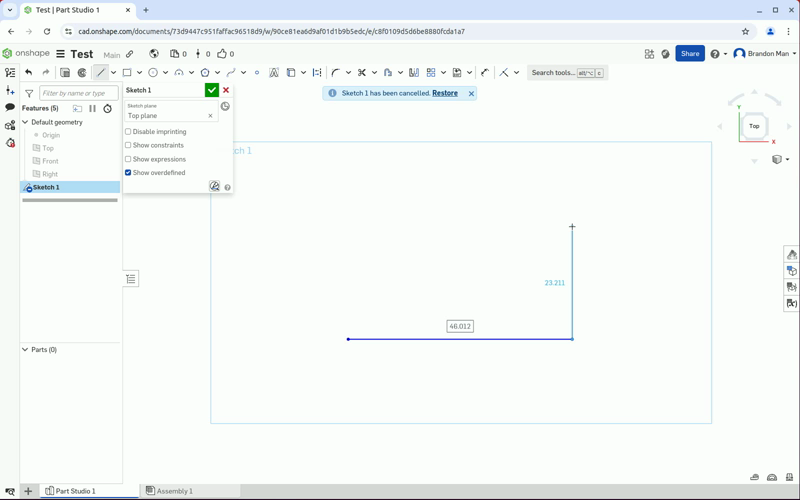
click(572, 226)
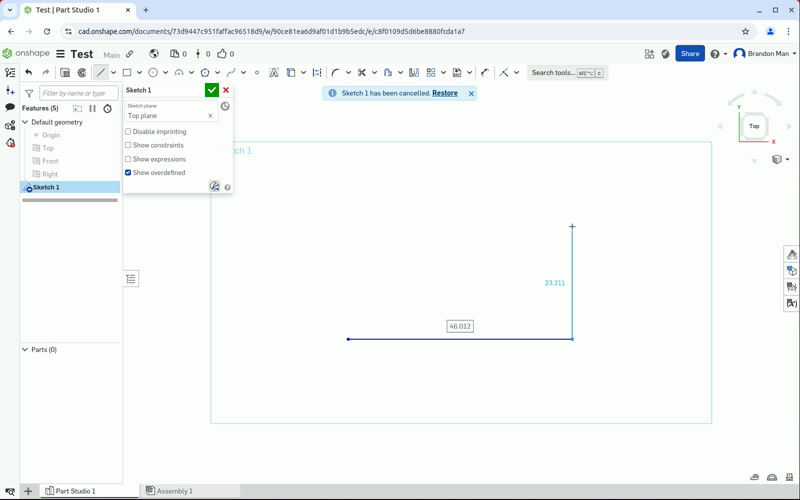
key_up(shift)
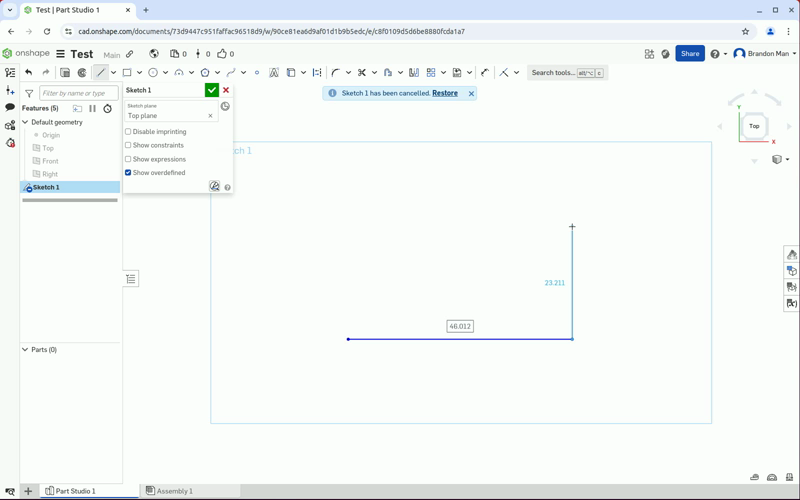
key_down(shift)
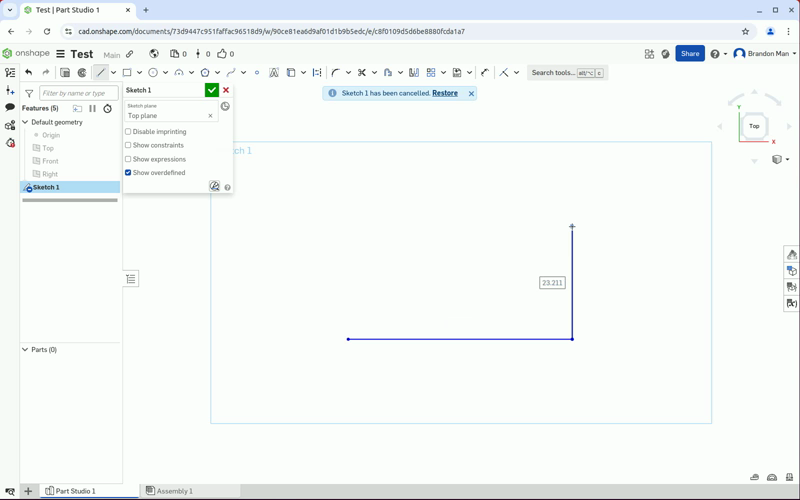
mouse_move(348, 226)
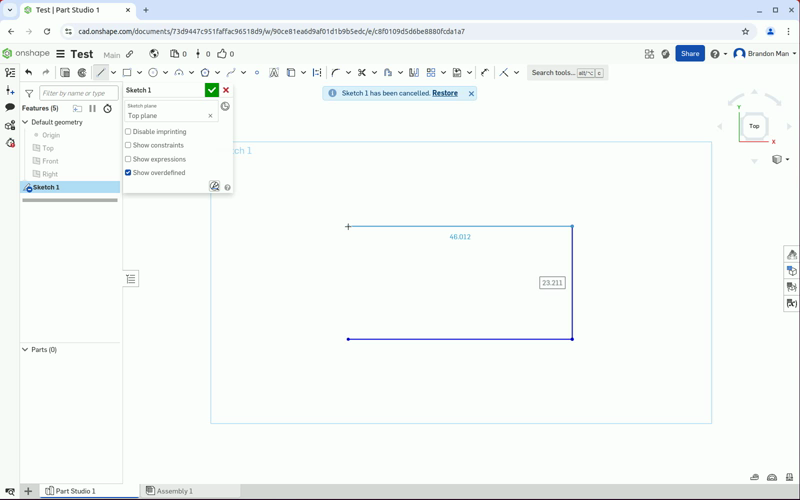
click(348, 226)
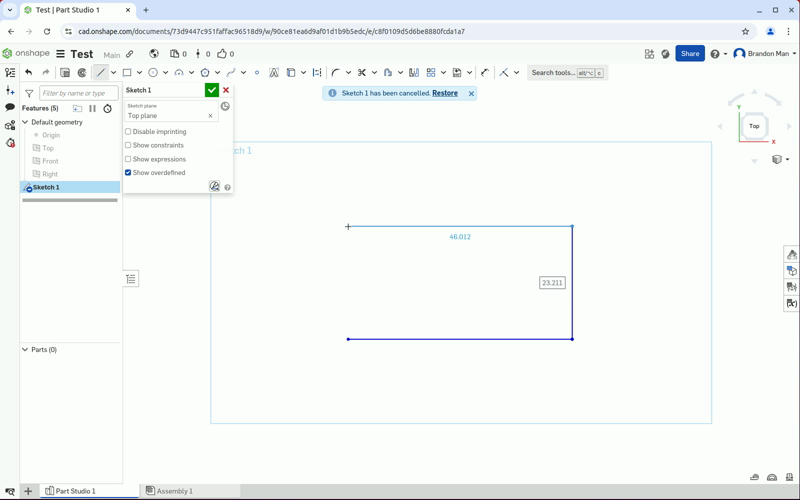
key_up(shift)
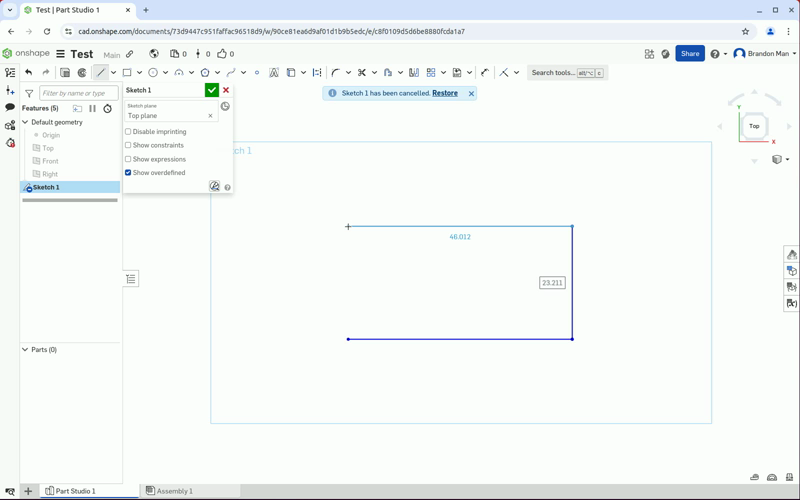
key_down(shift)
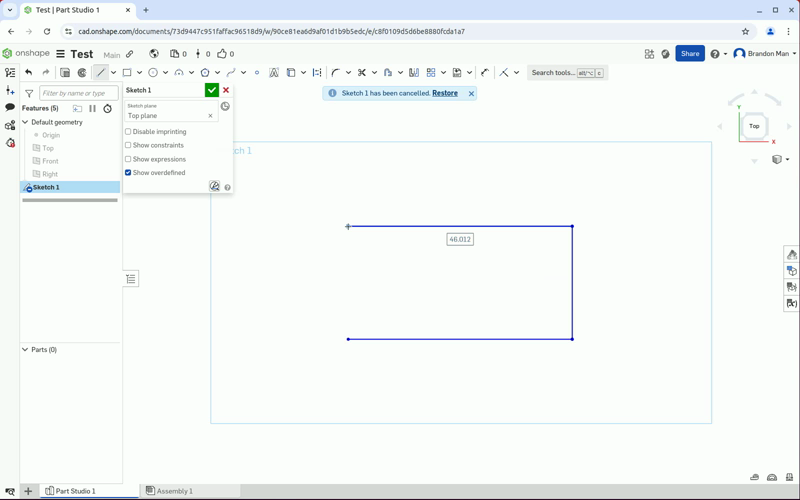
mouse_move(348, 339)
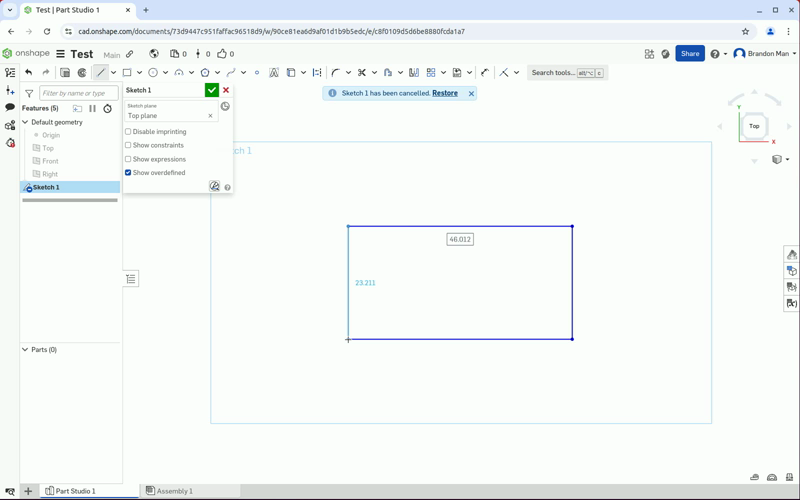
key_up(shift)
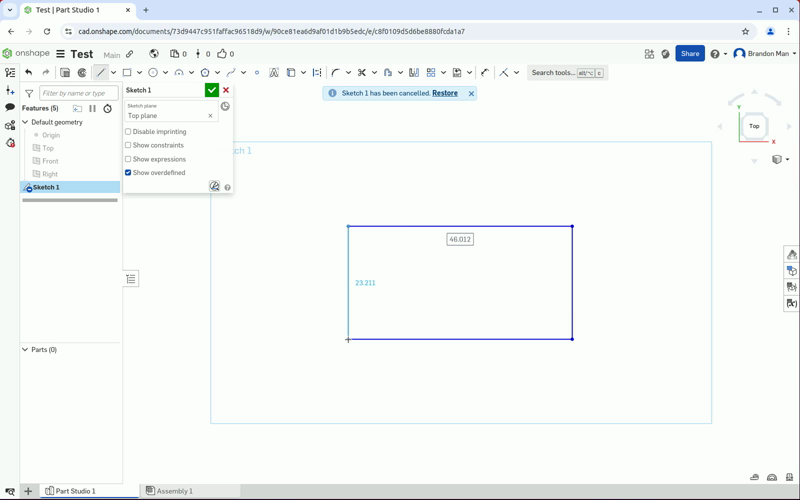
click(348, 339)
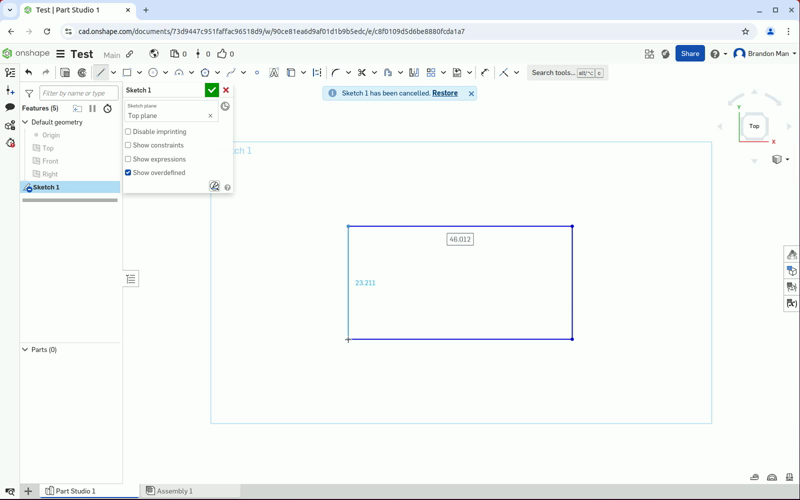
key(esc)
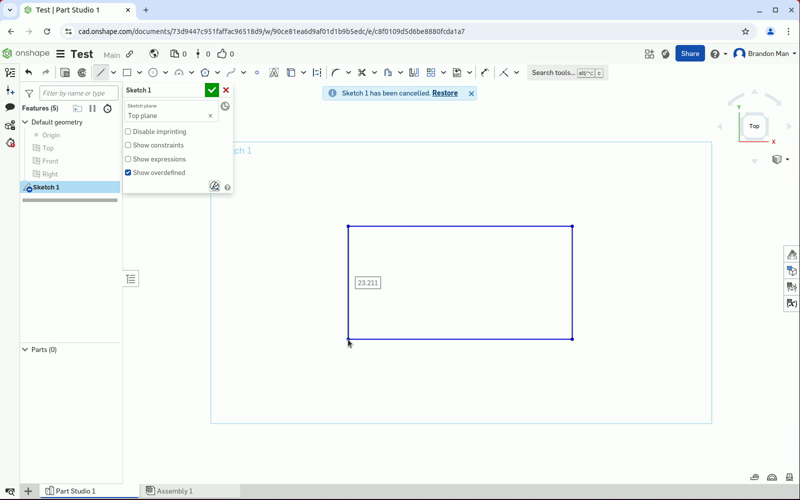
mouse_move(400, 313)
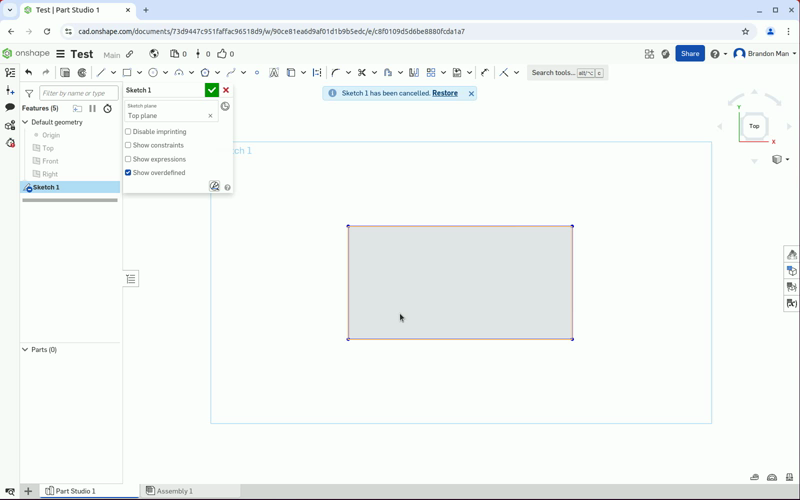
click(400, 313)
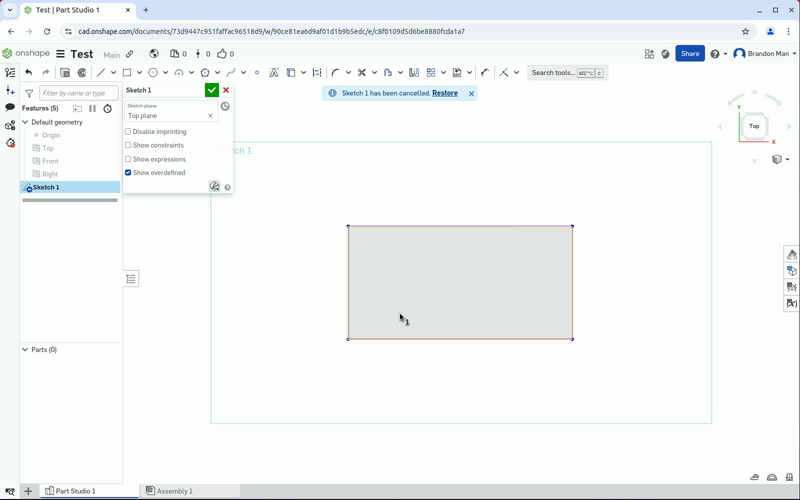
mouse_move(73, 352)
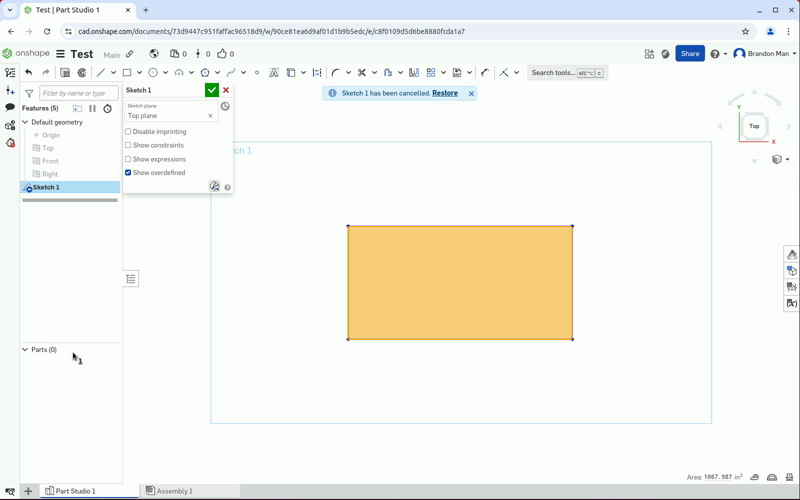
key(shift+y)
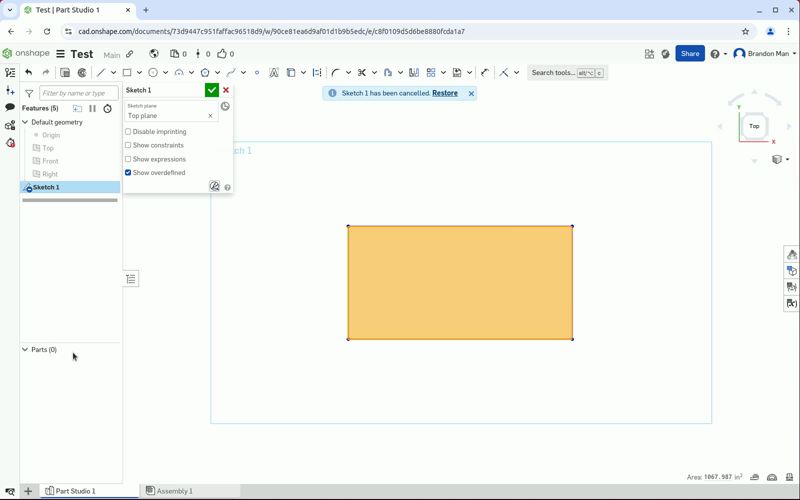
key(shift+e)
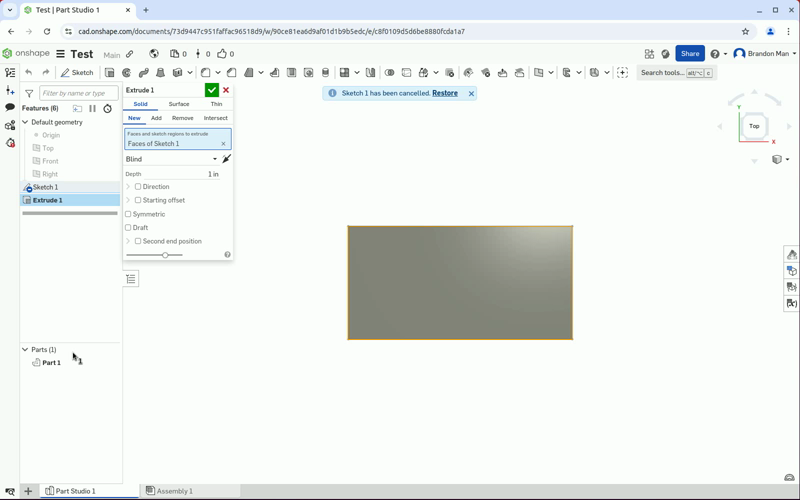
mouse_move(143, 106)
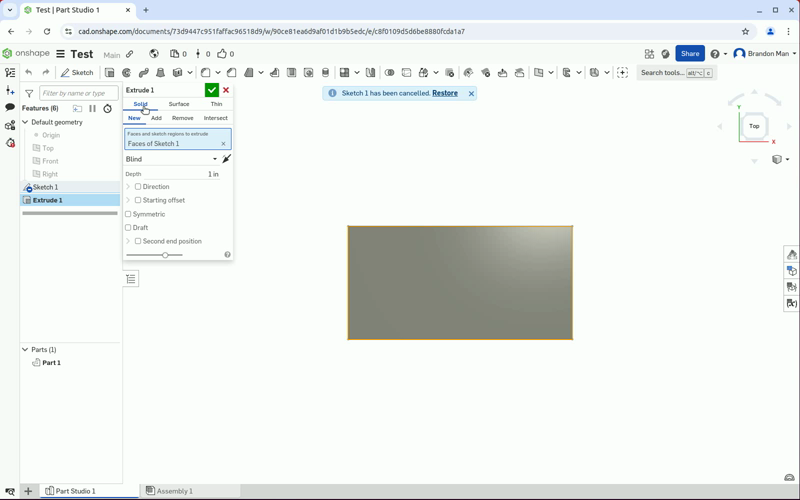
click(143, 106)
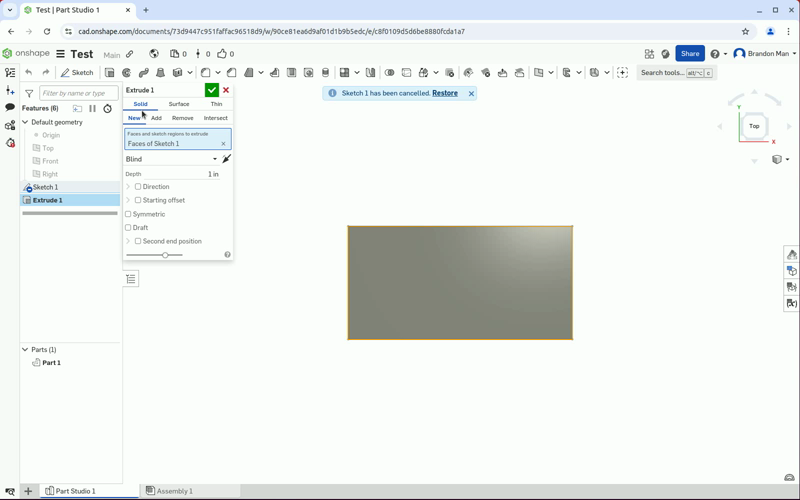
mouse_move(137, 120)
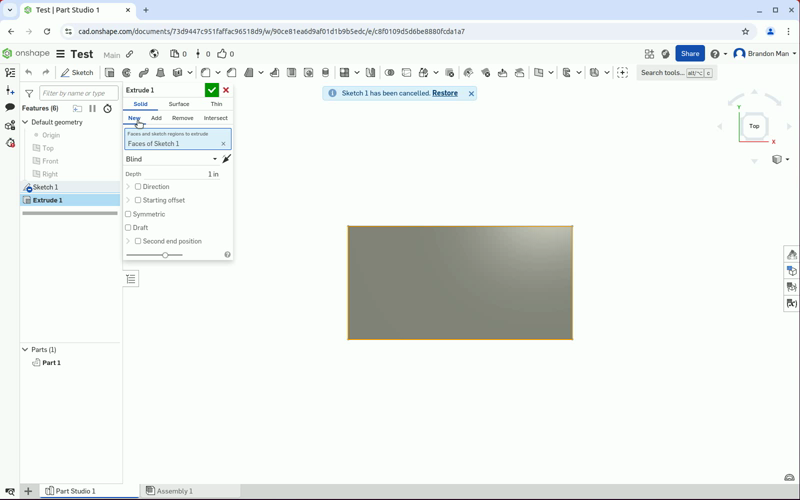
click(137, 120)
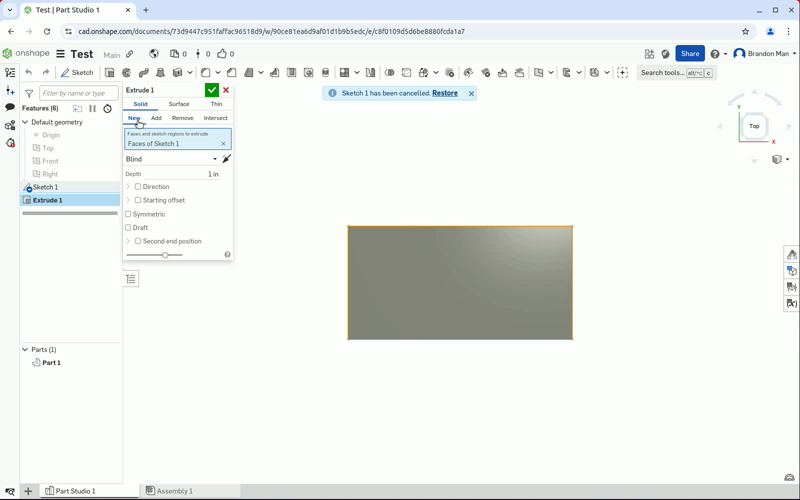
key(tab, 4)
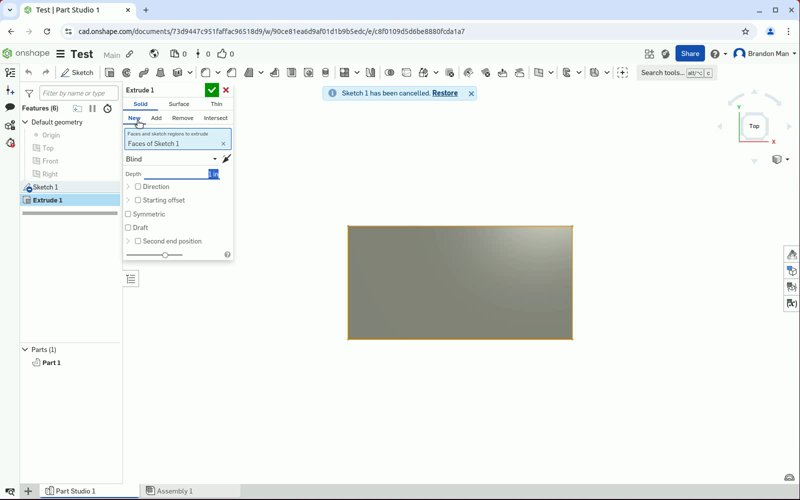
text(9.628)
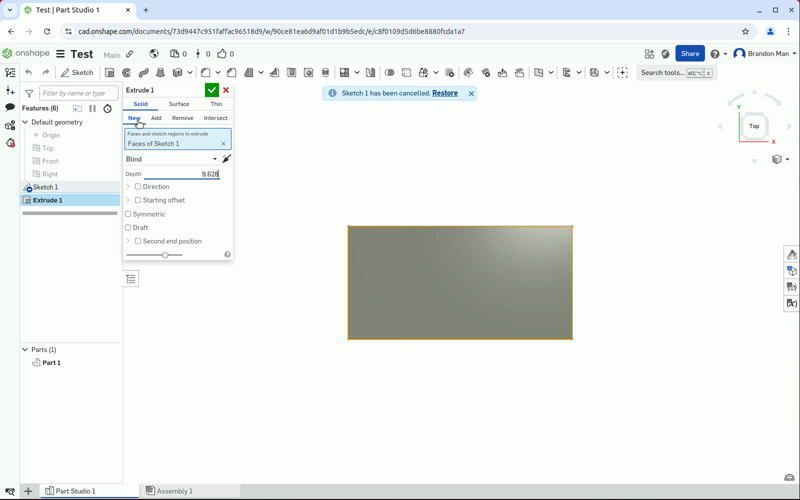
key(enter)
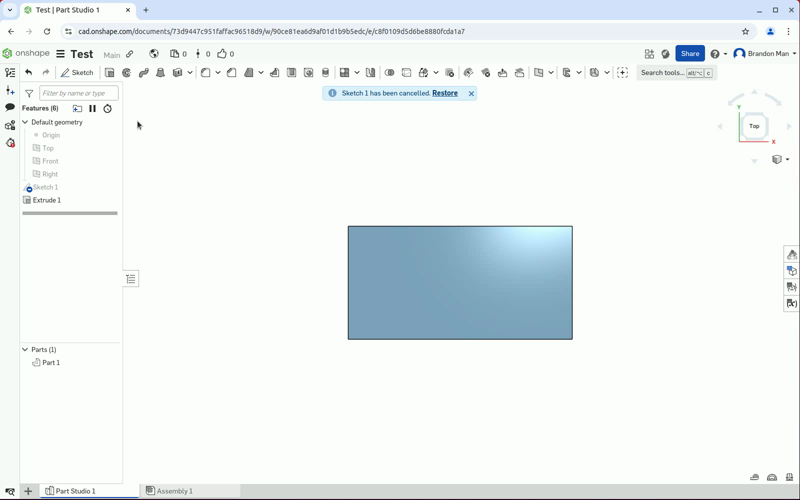
key(shift+h)
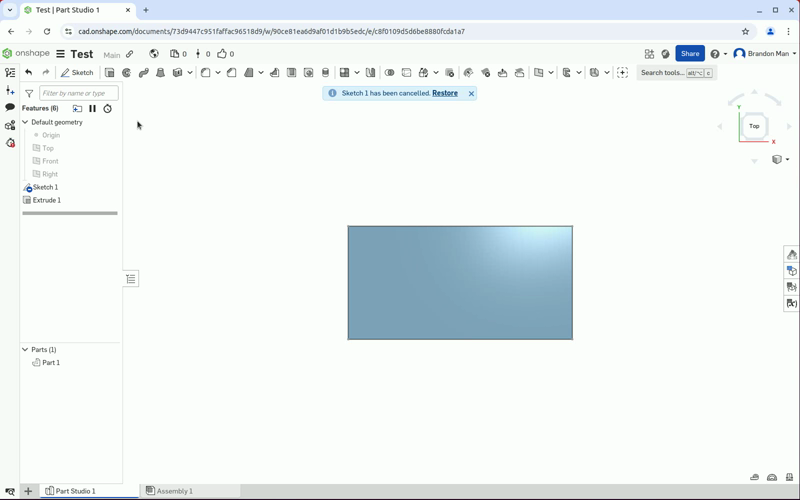
key(shift+h)
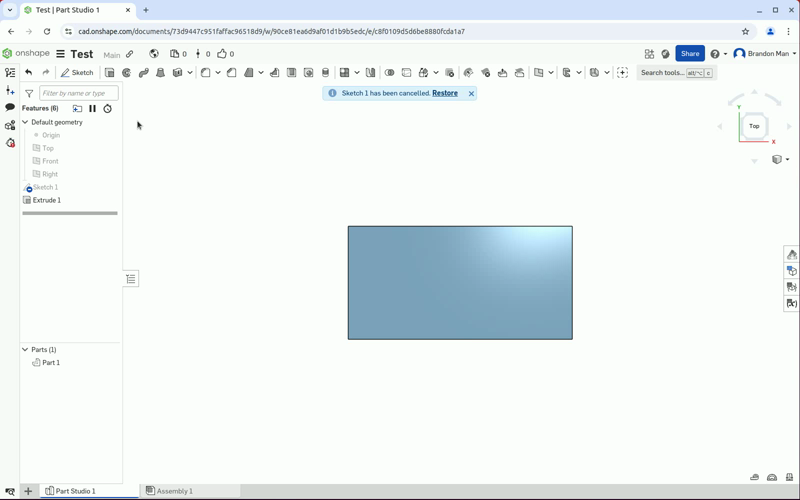
mouse_move(73, 189)
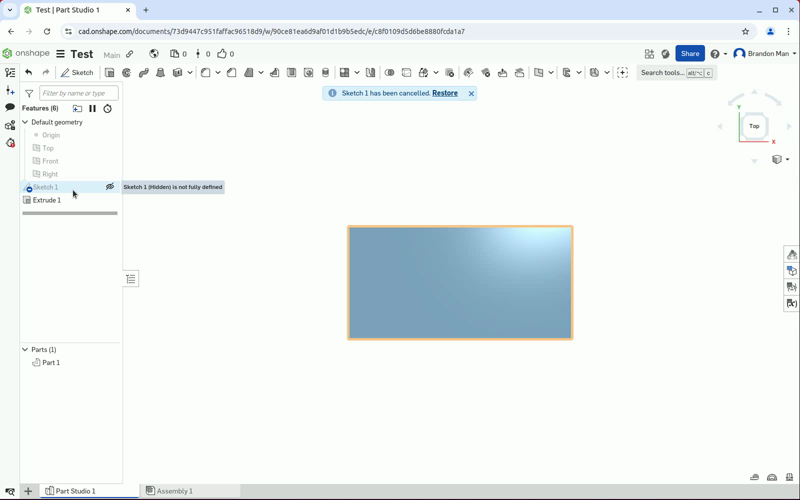
click(73, 189)
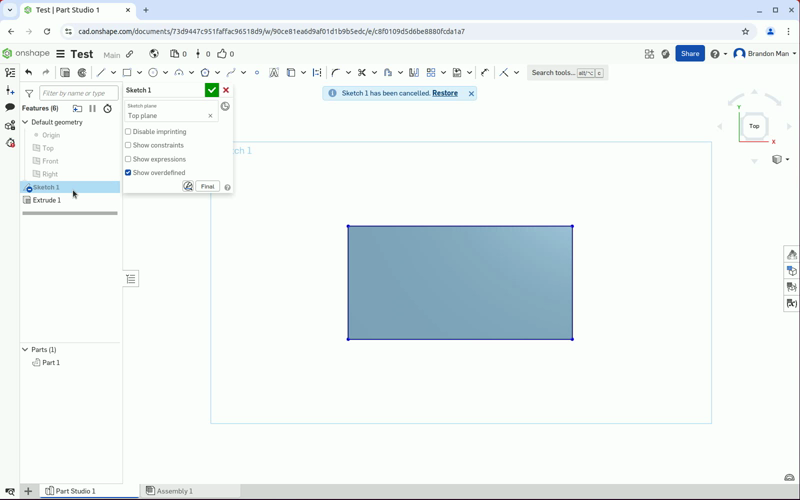
mouse_move(229, 92)
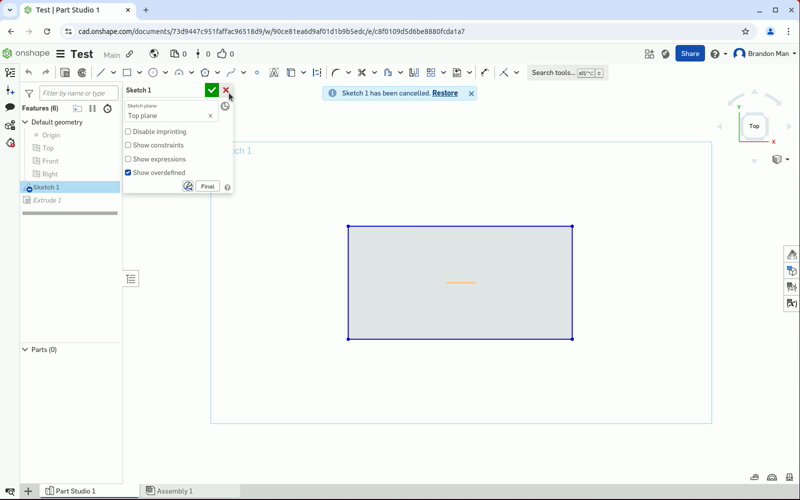
click(229, 92)
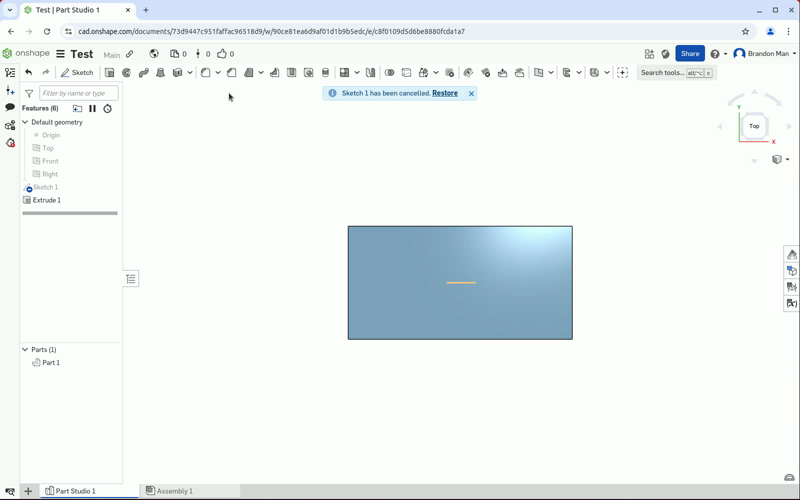
mouse_move(541, 75)
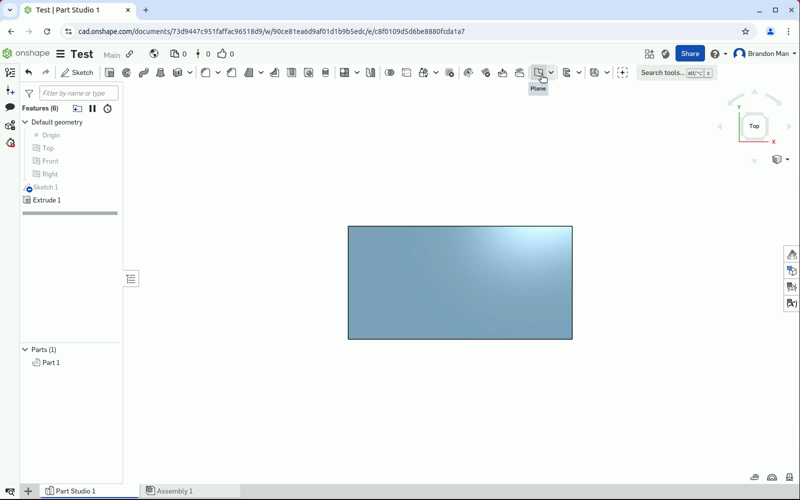
click(541, 75)
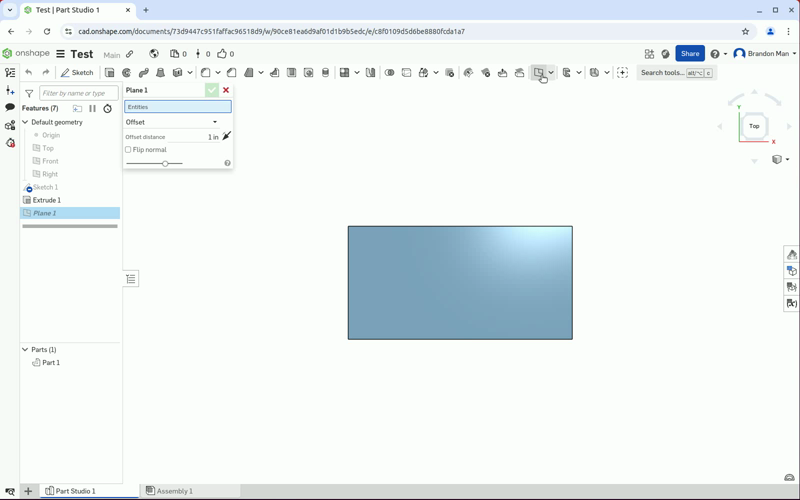
mouse_move(73, 150)
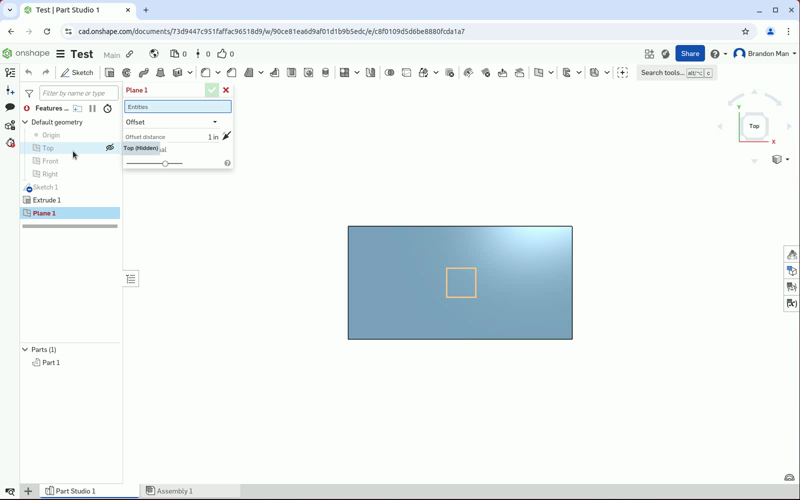
click(73, 150)
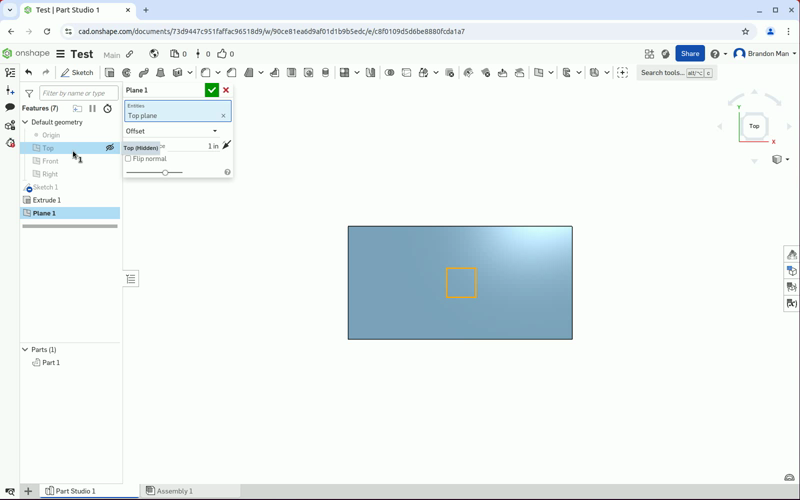
key(tab, 2)
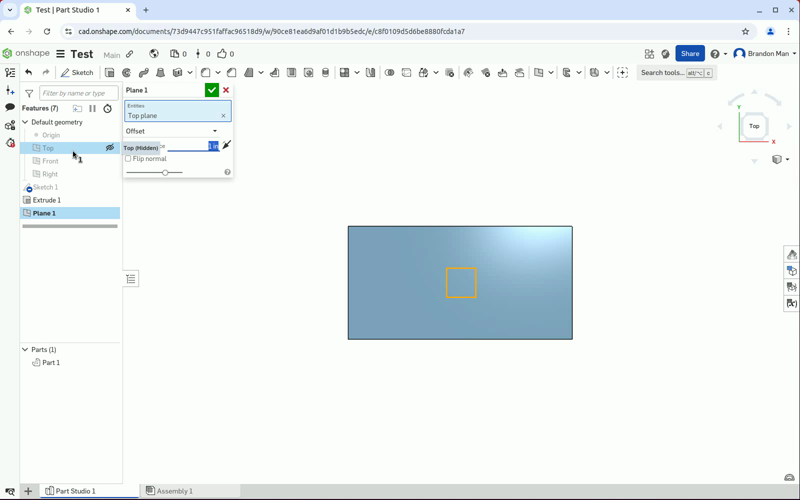
text(9.613)
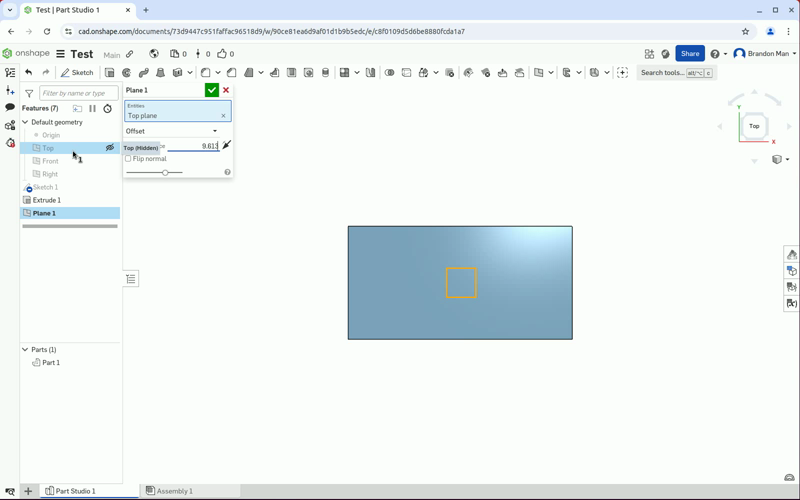
key(enter, 2)
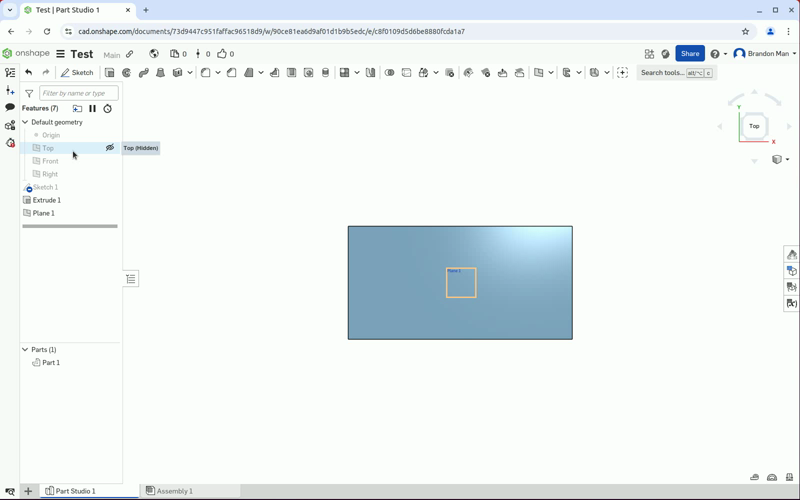
key(shift+s)
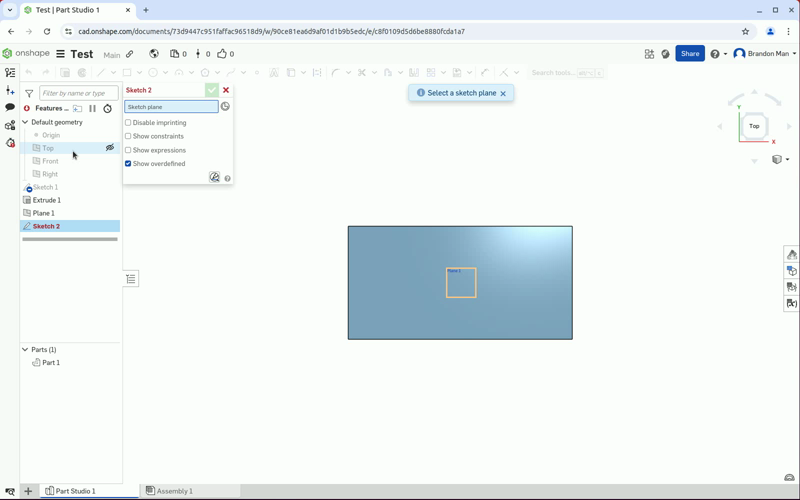
mouse_move(73, 215)
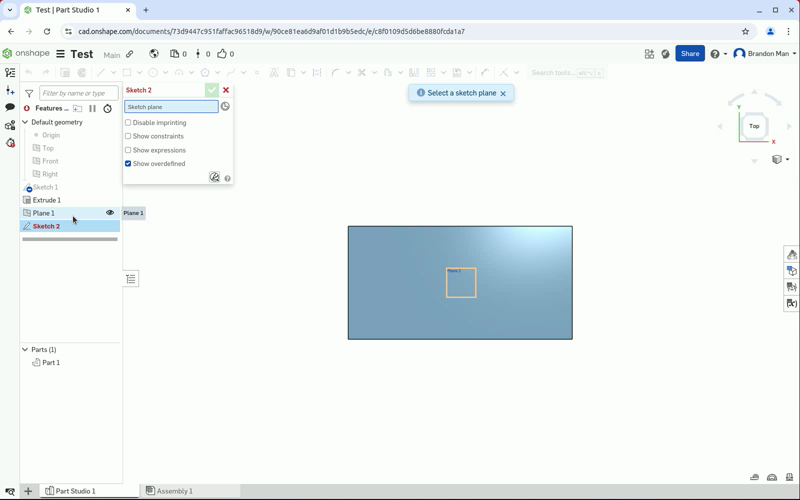
click(73, 215)
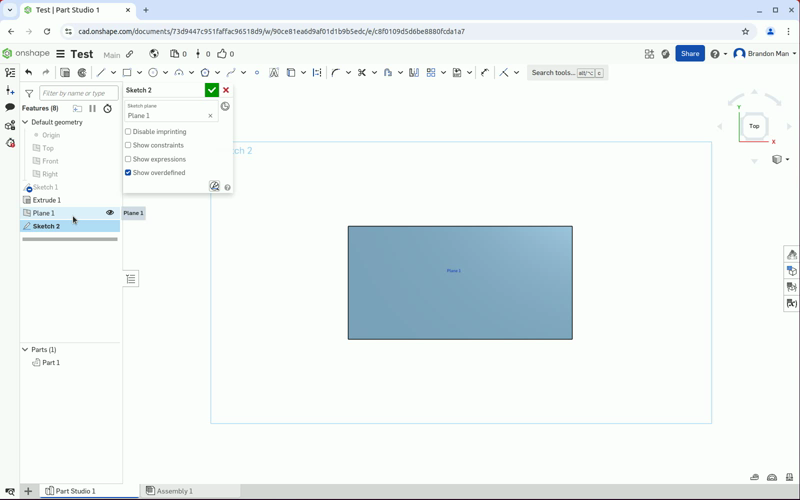
mouse_move(73, 352)
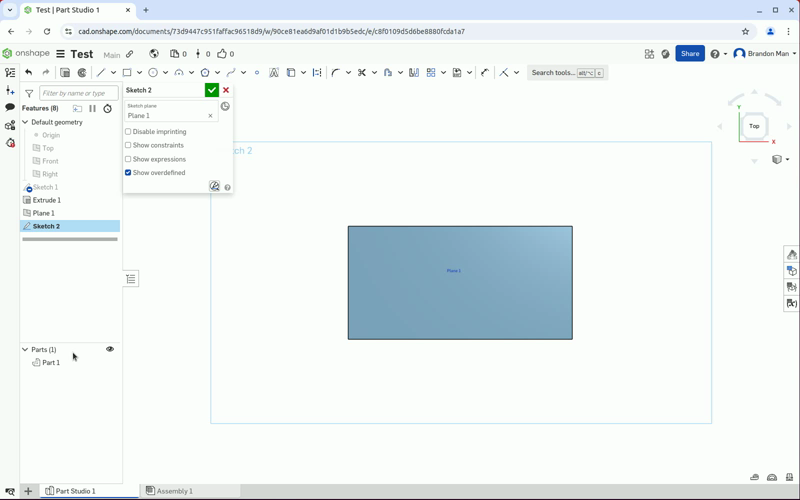
key(y)
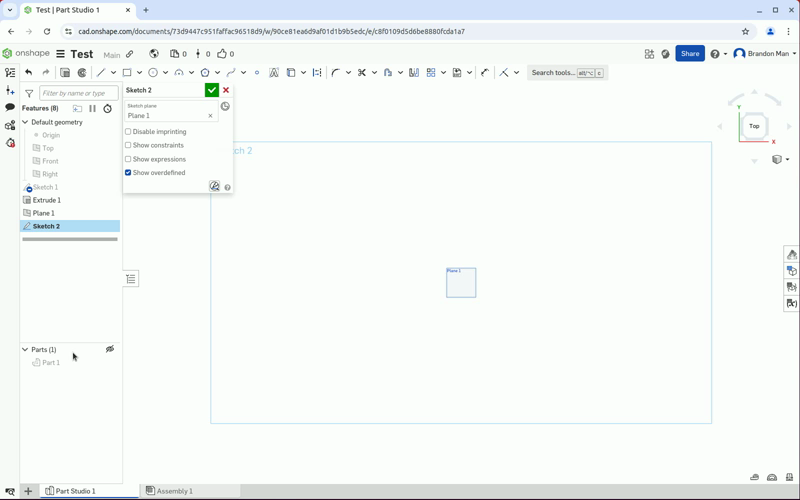
key(l)
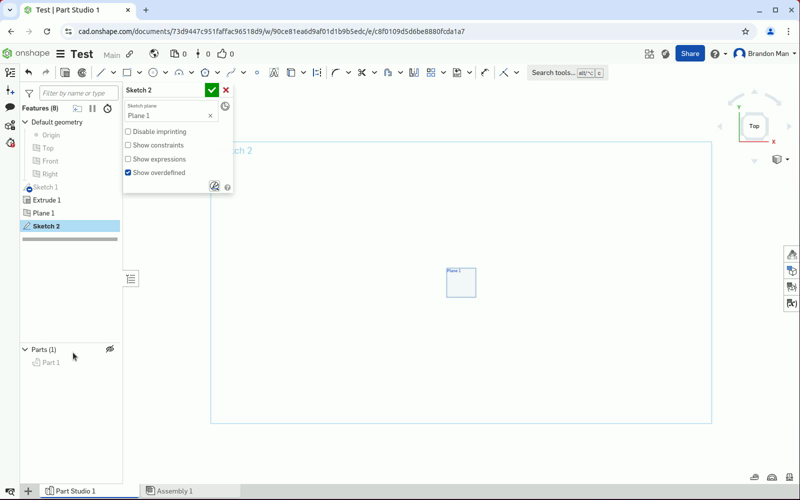
key_down(shift)
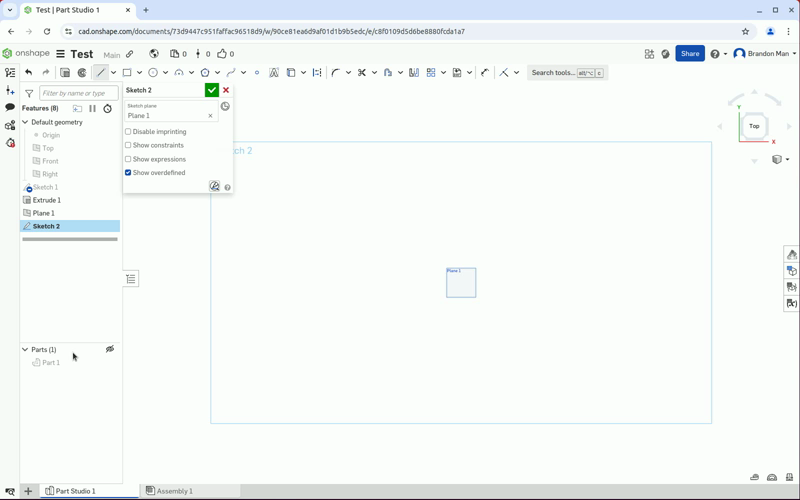
mouse_move(404, 282)
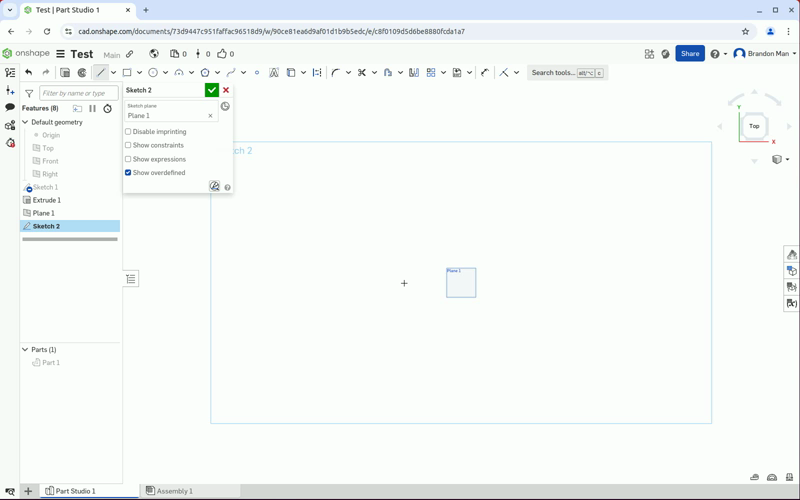
click(404, 282)
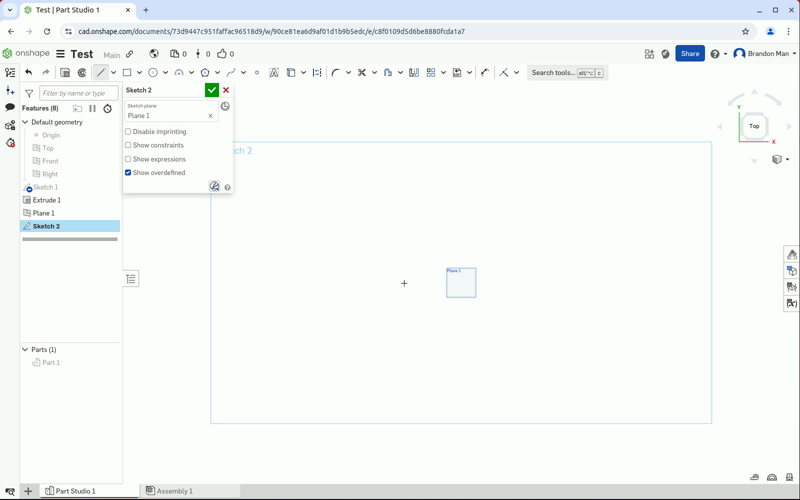
key_up(shift)
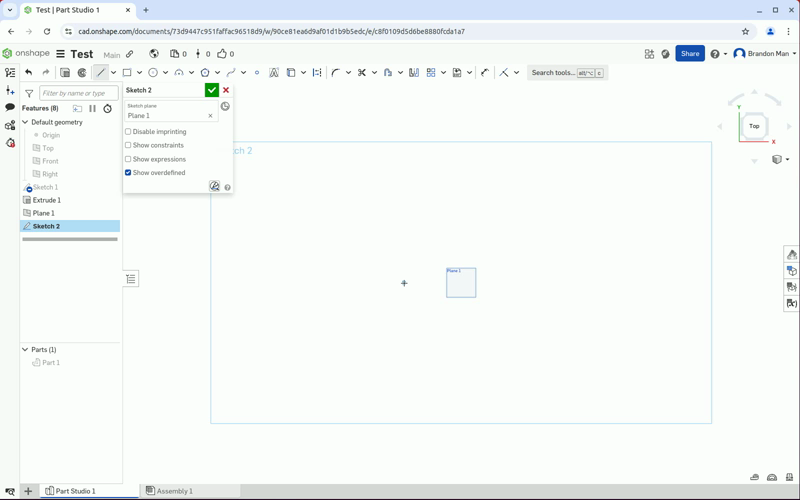
key_down(shift)
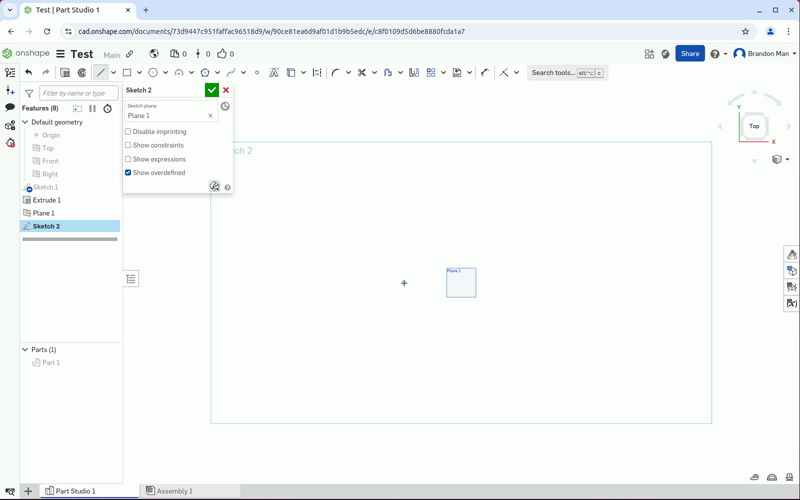
mouse_move(461, 339)
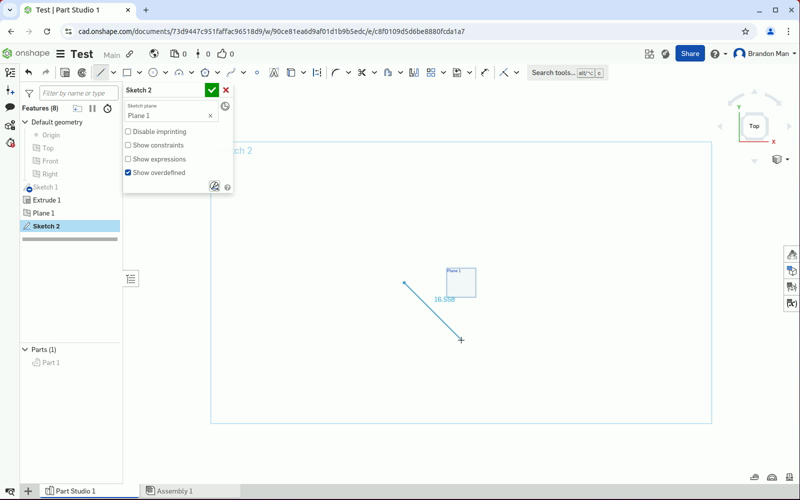
click(461, 339)
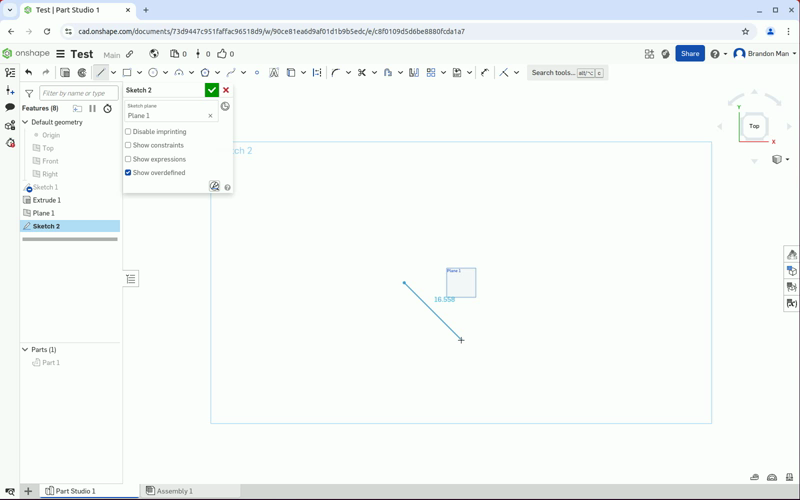
key_up(shift)
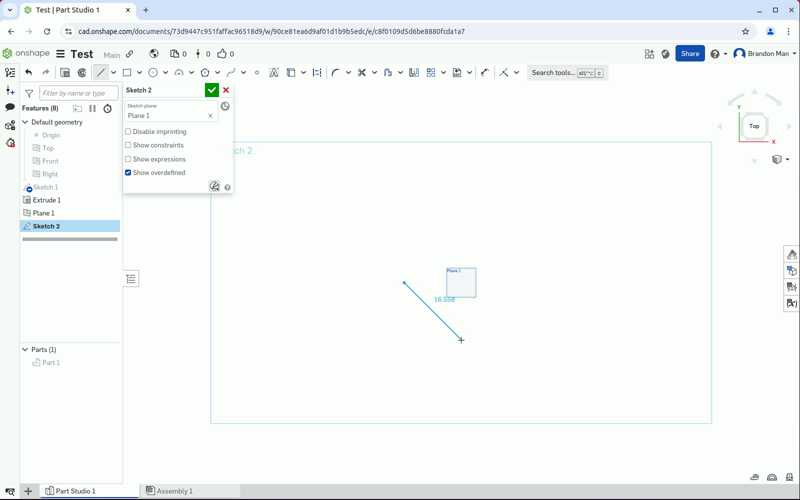
key_down(shift)
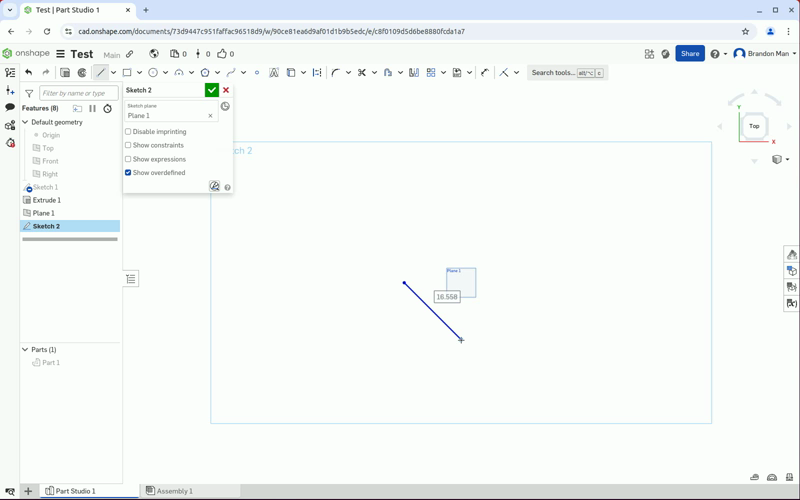
mouse_move(516, 282)
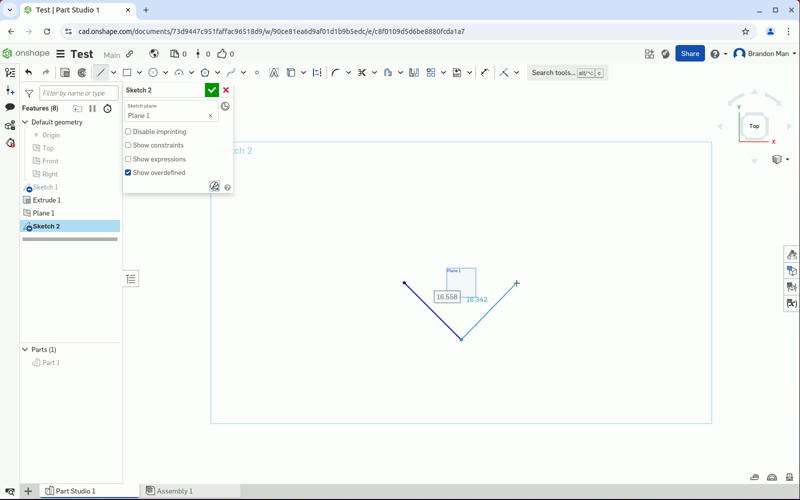
click(516, 282)
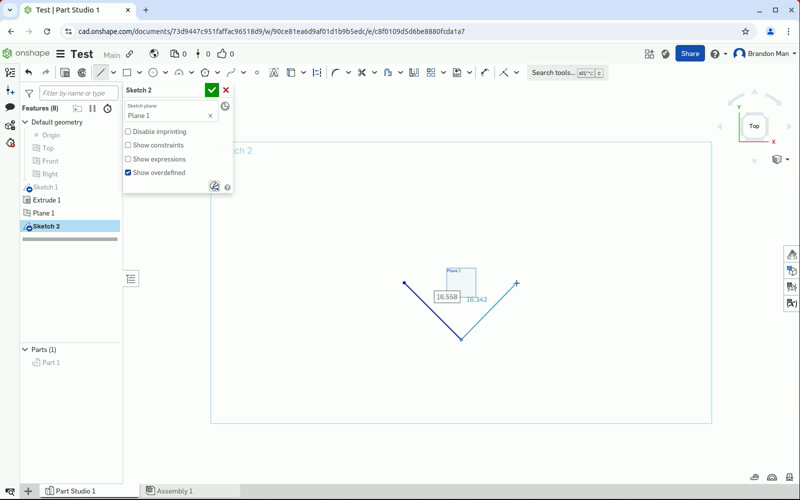
key_up(shift)
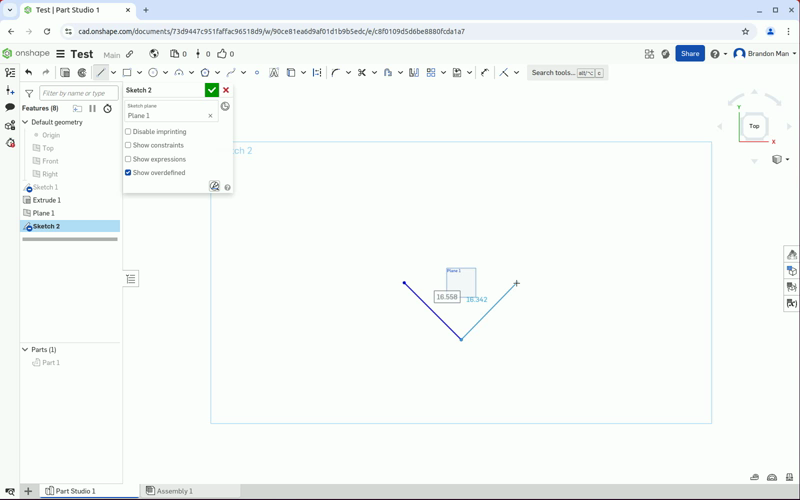
key_down(shift)
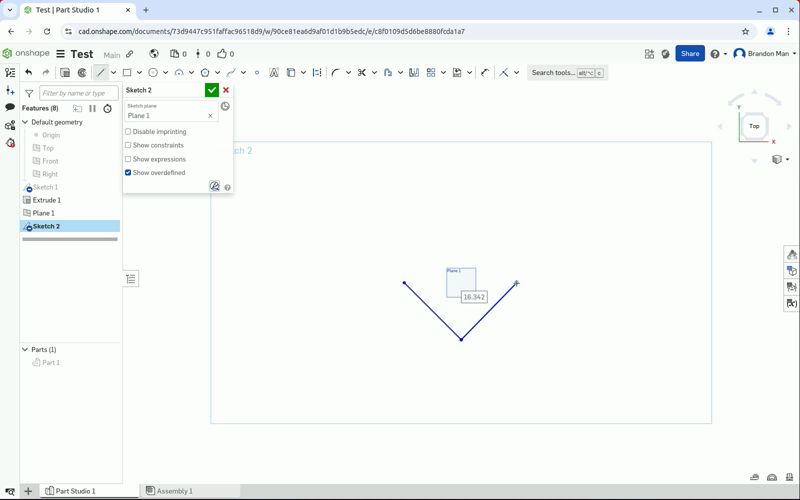
mouse_move(461, 226)
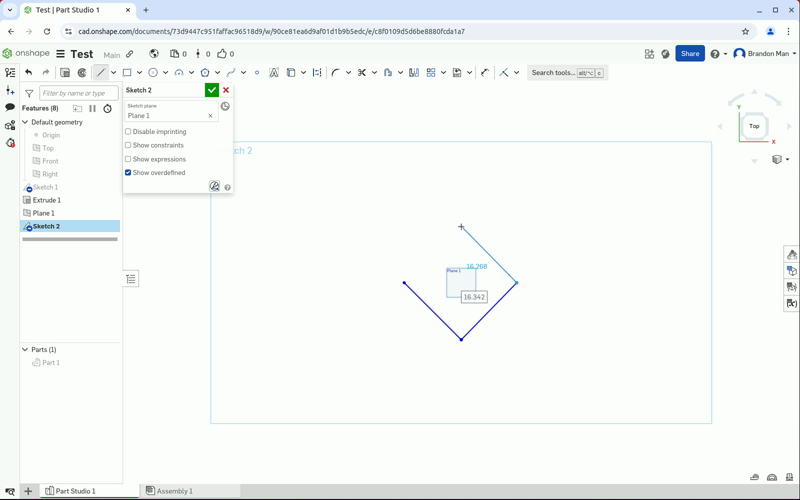
click(461, 226)
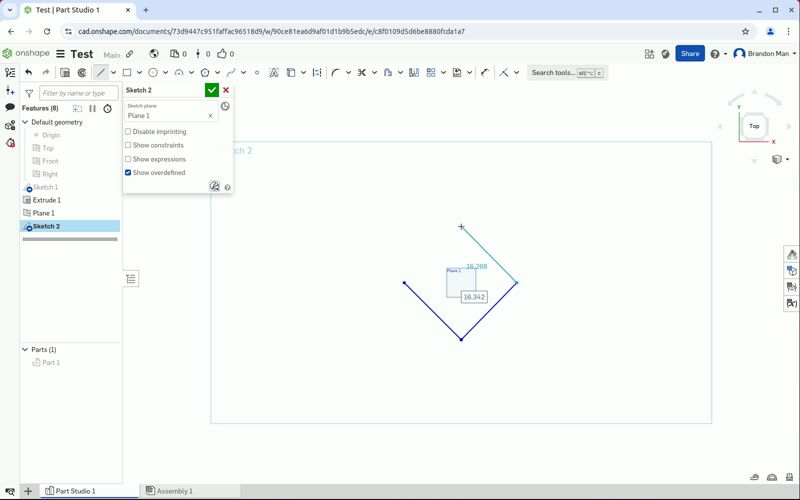
key_up(shift)
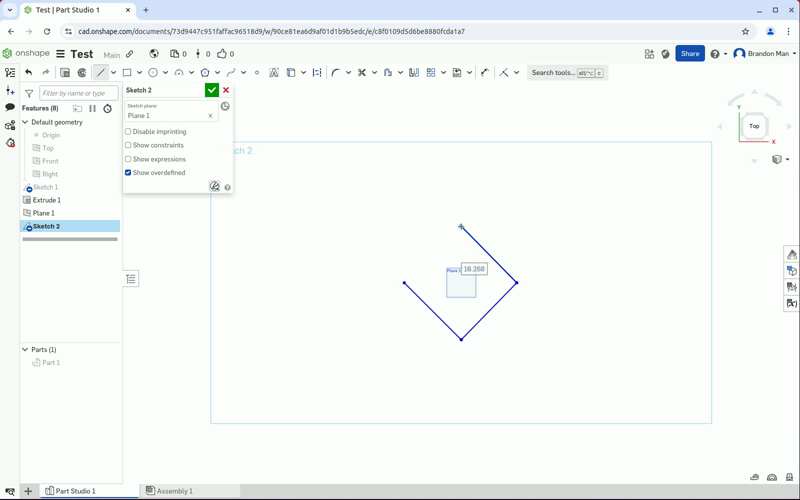
key_down(shift)
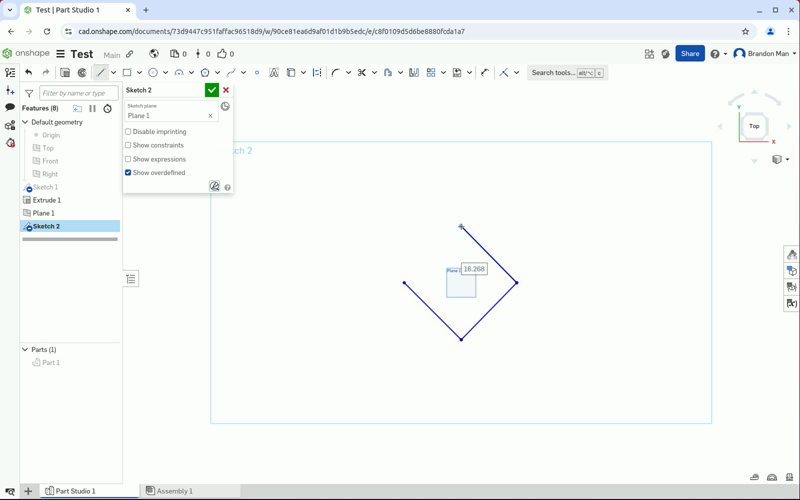
mouse_move(404, 282)
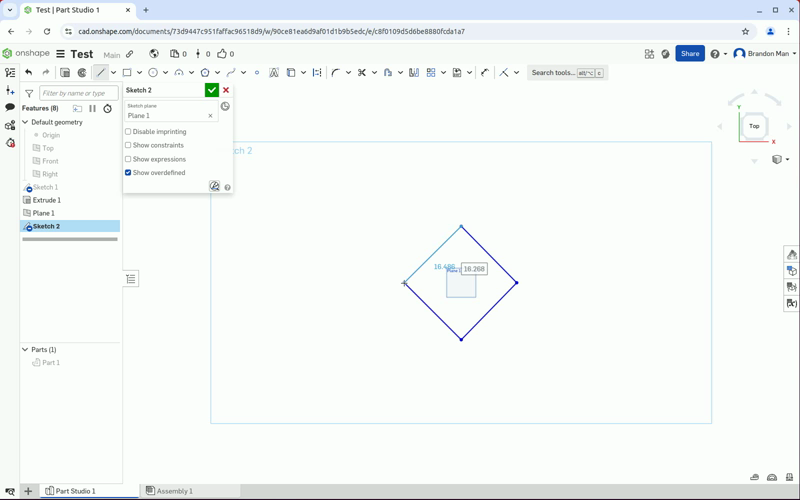
key_up(shift)
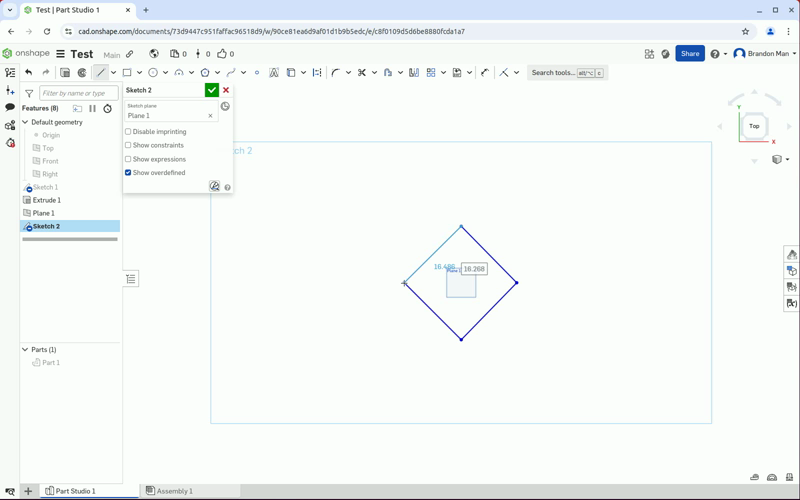
click(404, 282)
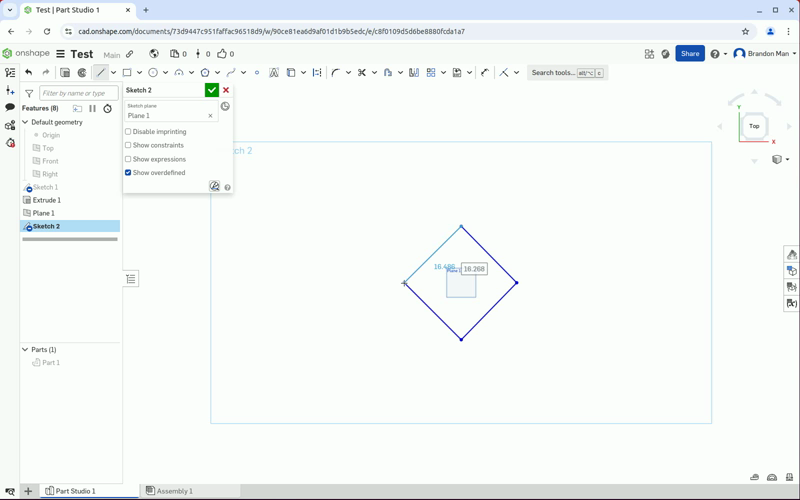
key(esc)
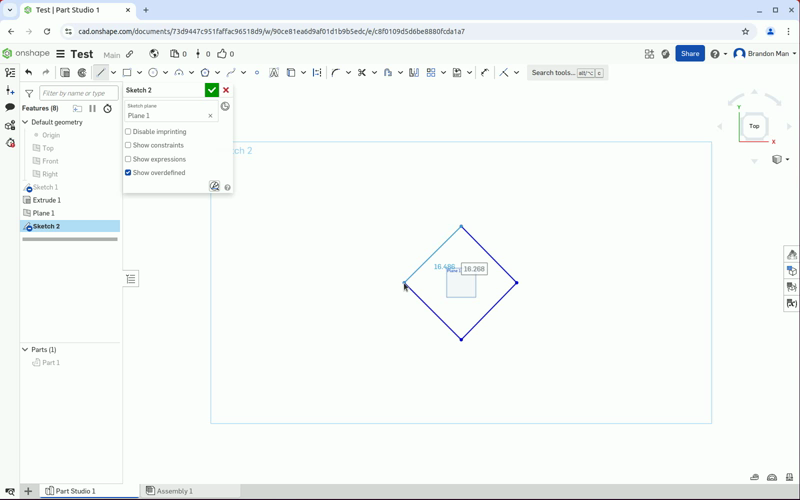
mouse_move(444, 314)
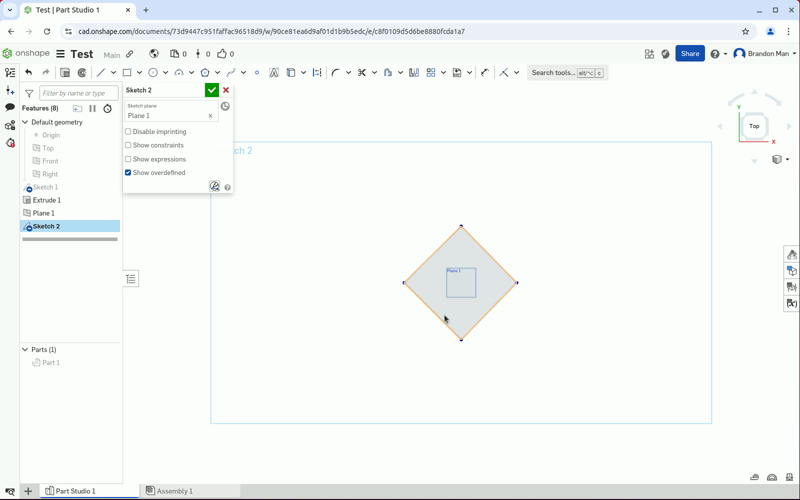
click(444, 314)
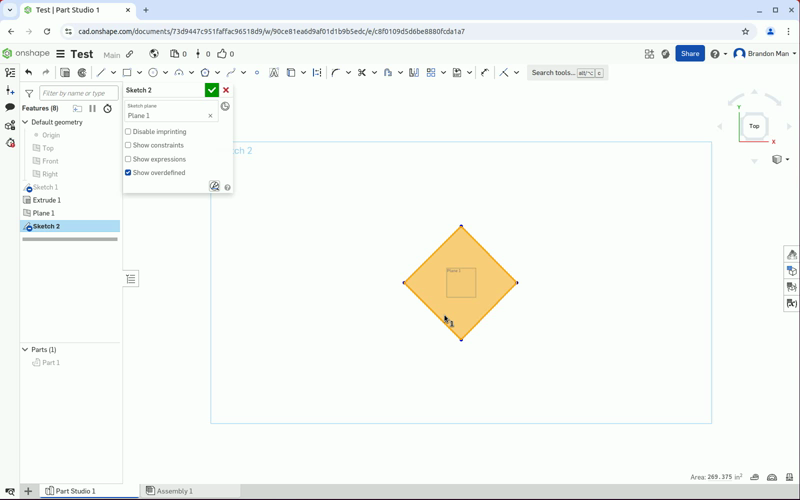
mouse_move(73, 352)
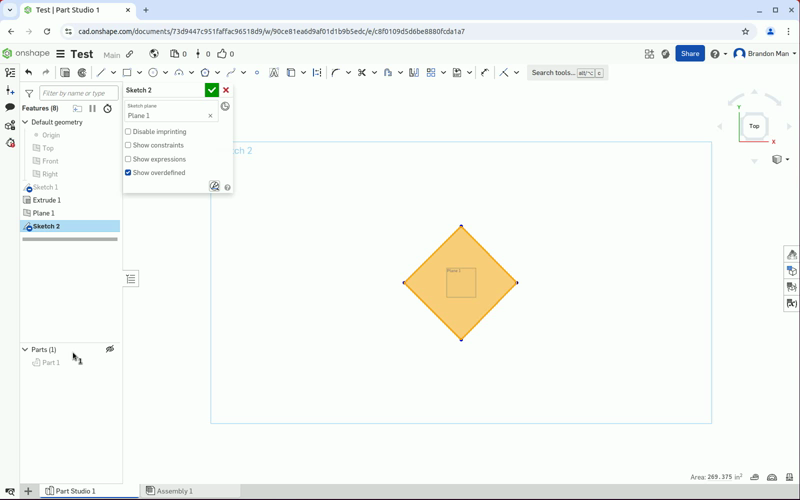
key(shift+y)
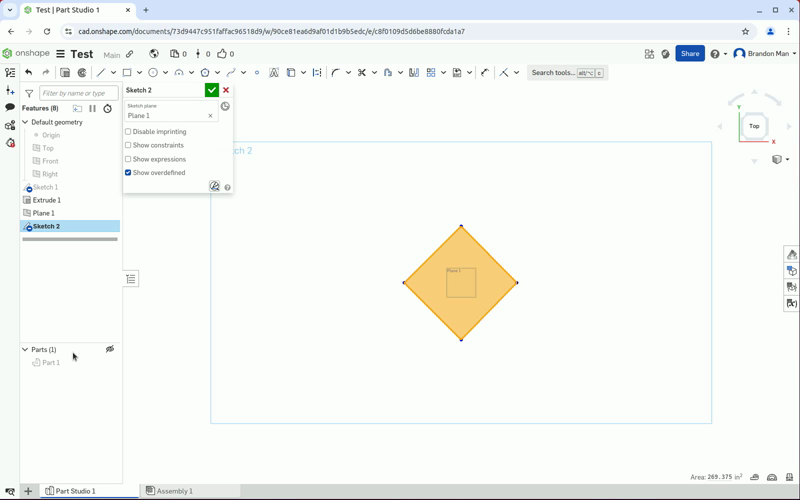
key(shift+e)
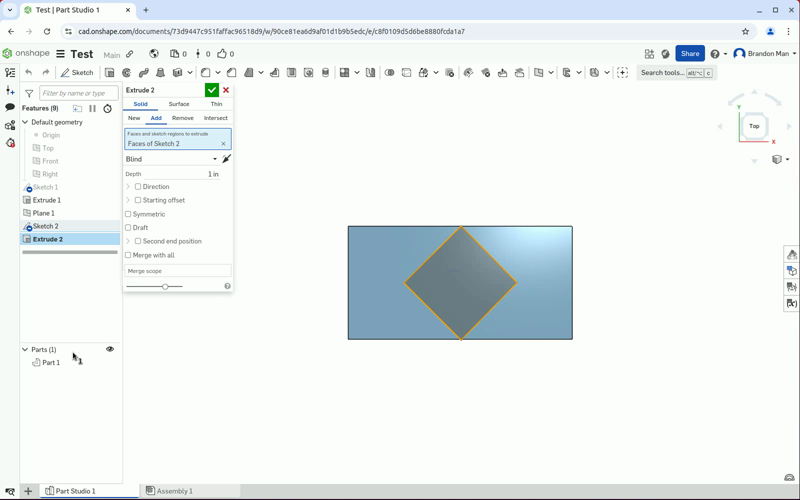
mouse_move(143, 106)
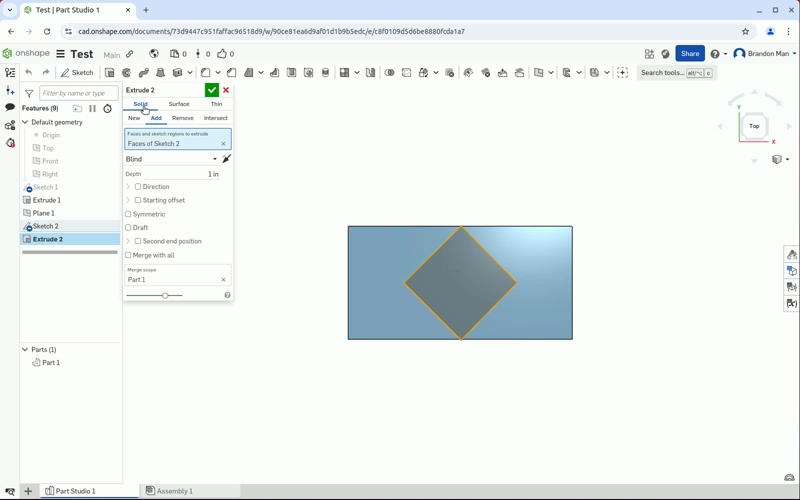
click(143, 106)
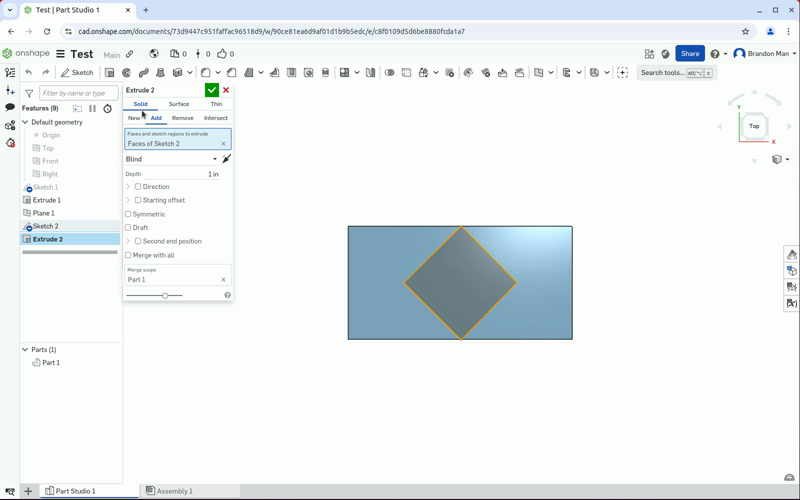
mouse_move(137, 120)
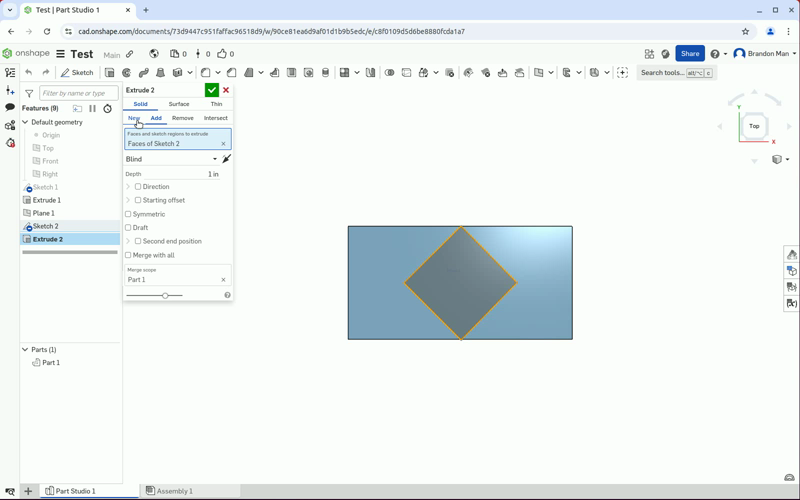
click(137, 120)
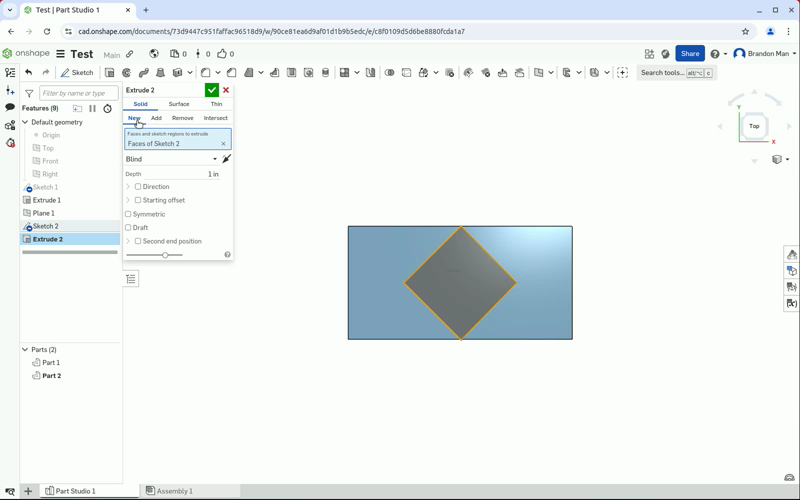
key(tab, 4)
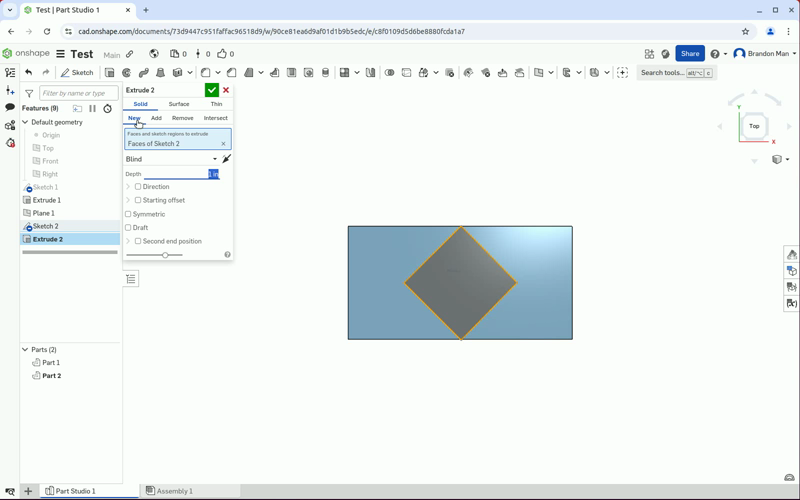
text(9.628)
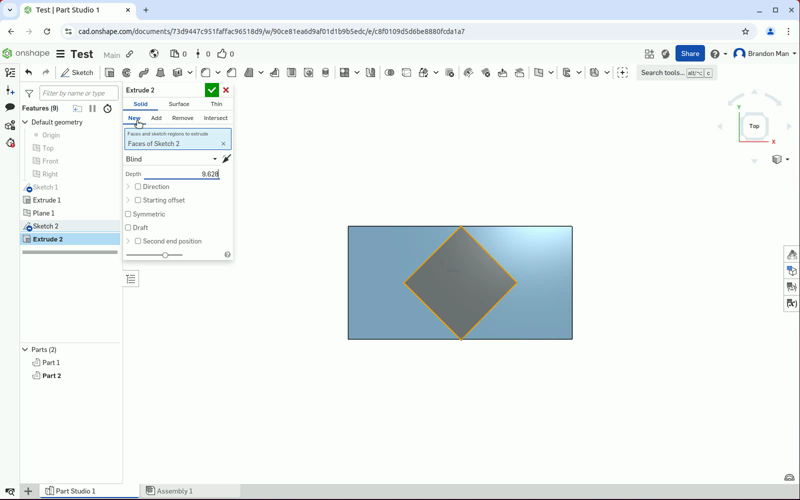
key(enter)
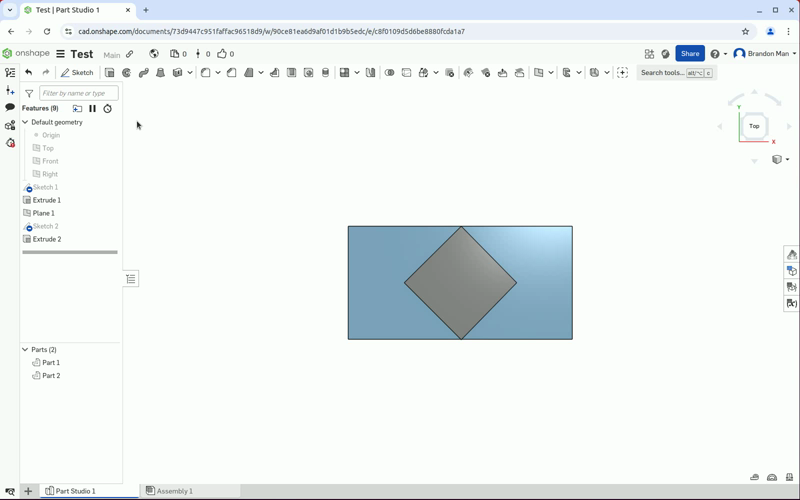
key(shift+h)
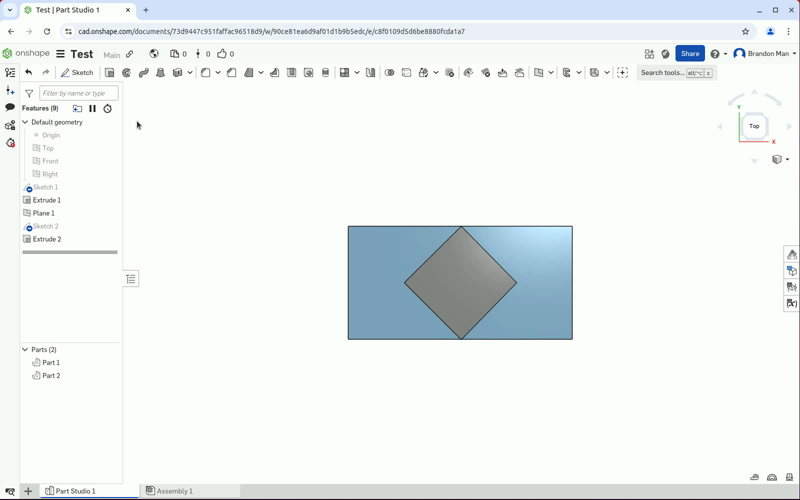
key(shift+h)
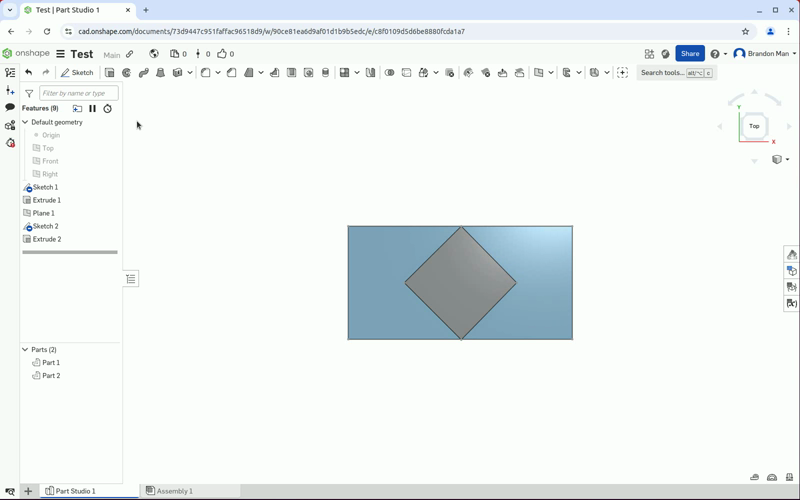
key(shift+7)
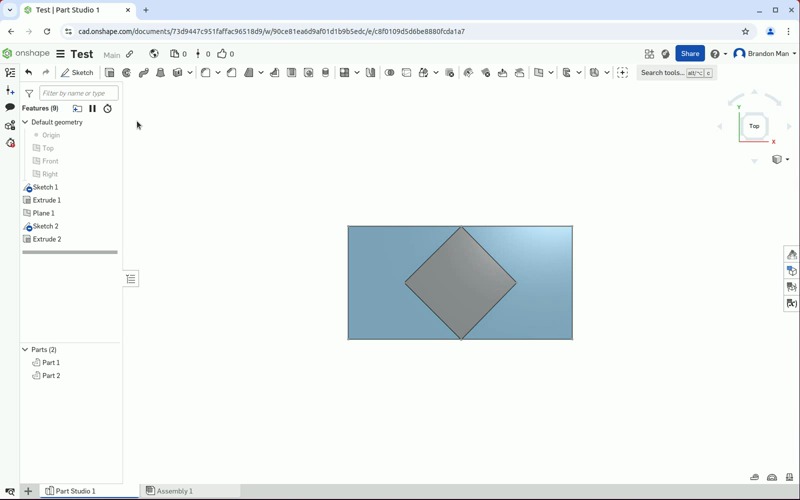
key(up, 3)
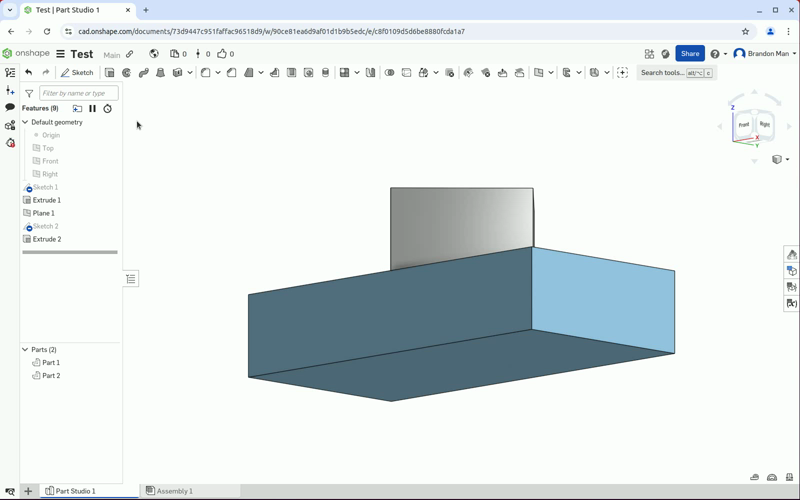
key(left, 3)
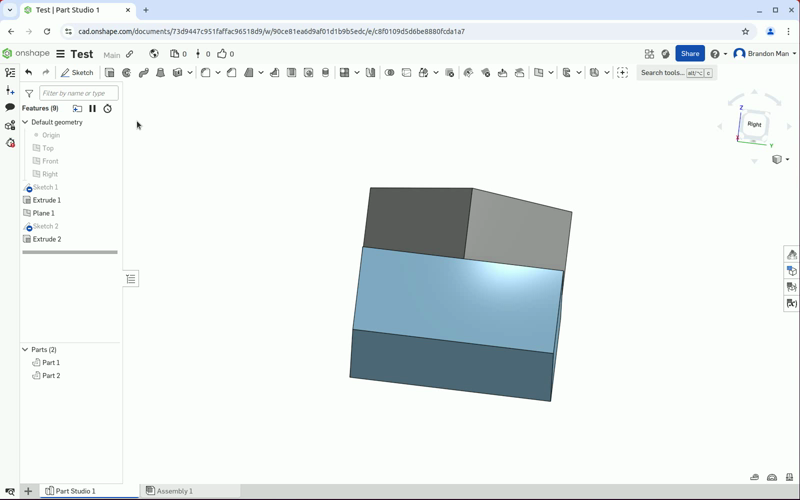
key(right, 3)
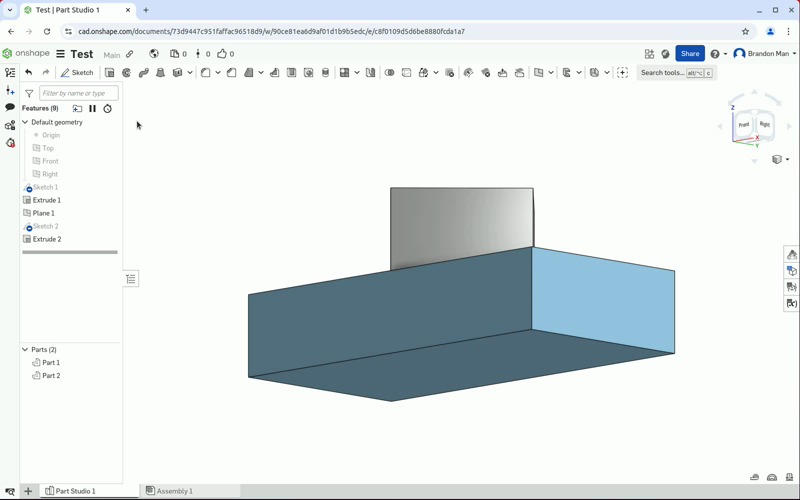
key(down, 3)
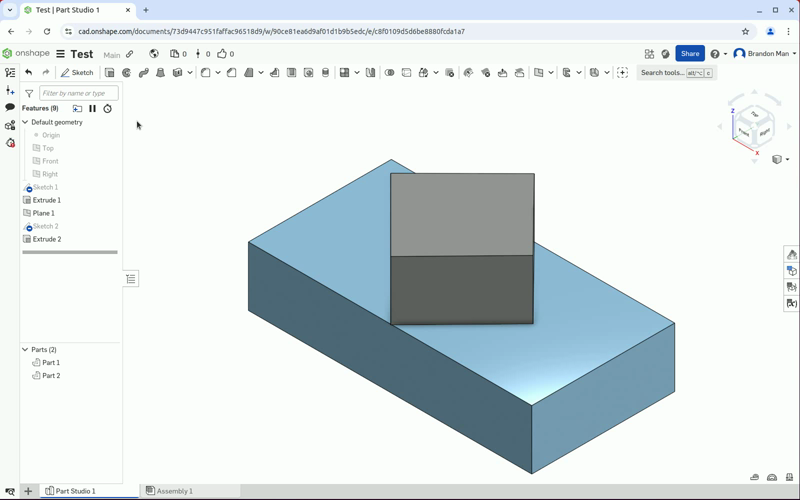
mouse_move(73, 189)
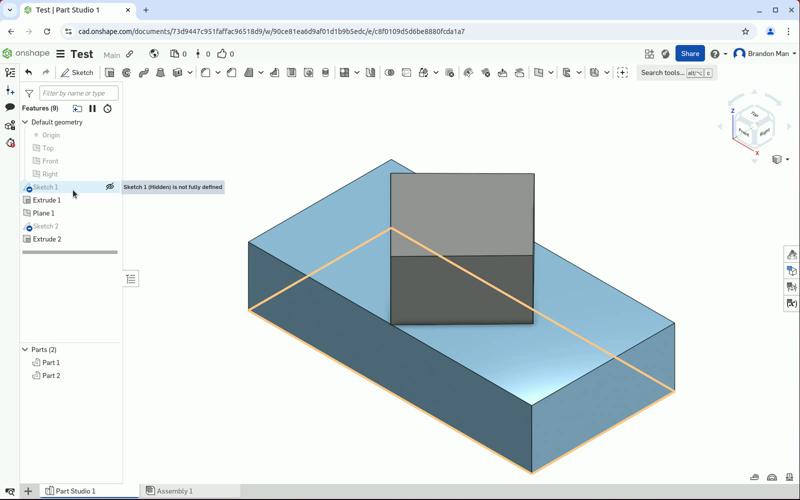
click(73, 189)